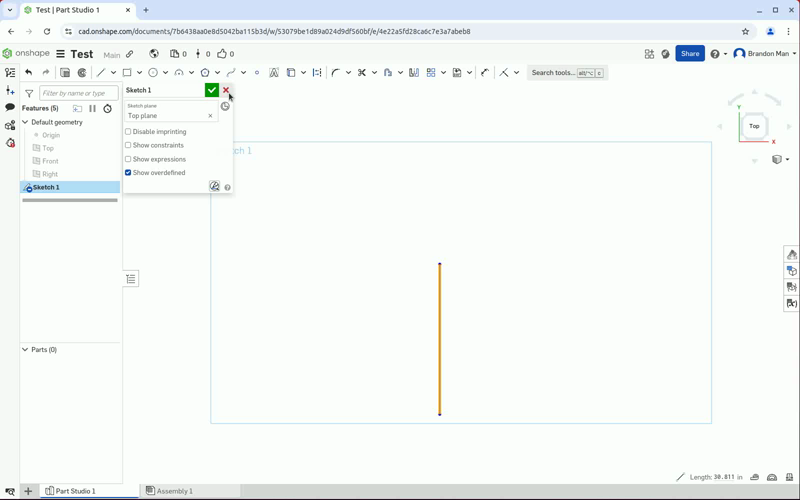
key(shift+h)
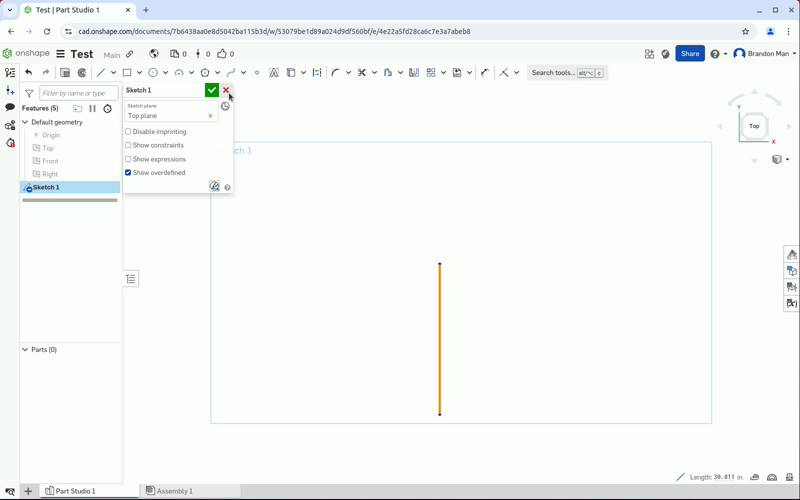
key(shift+s)
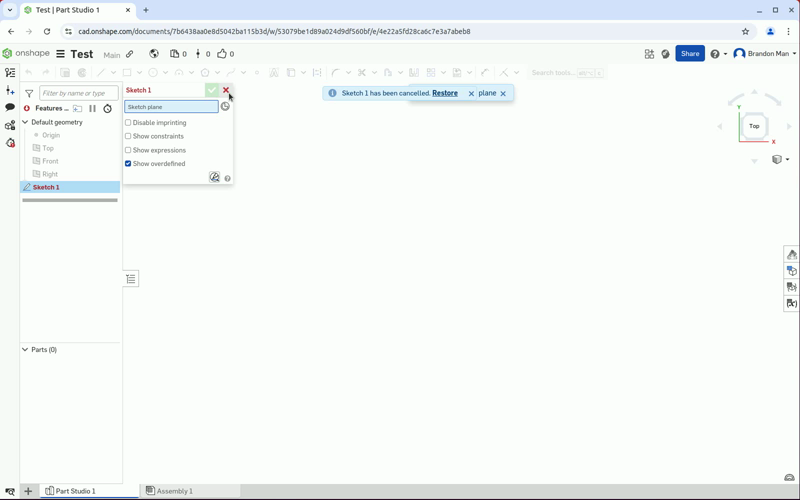
mouse_move(73, 150)
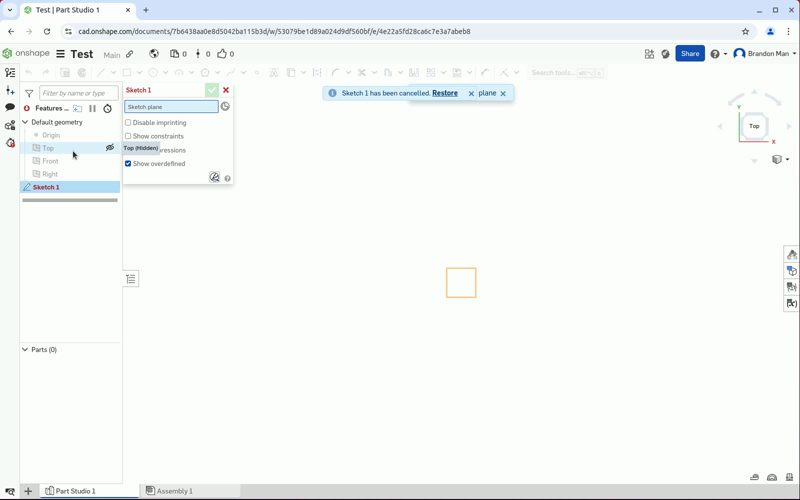
click(73, 150)
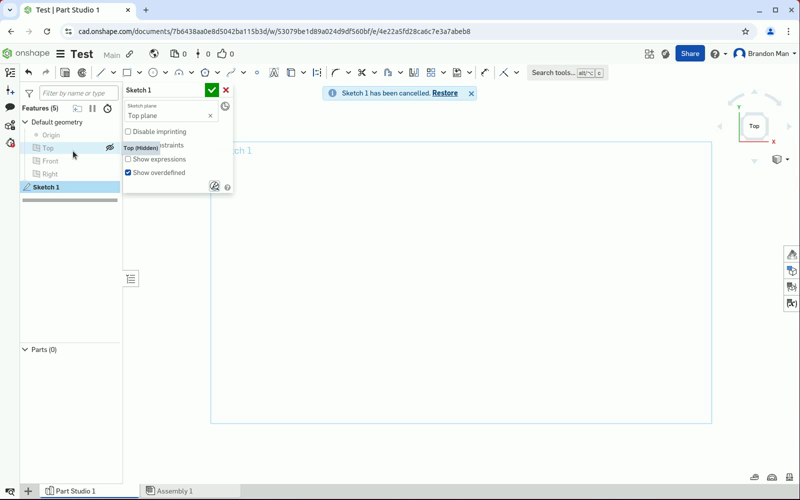
mouse_move(73, 352)
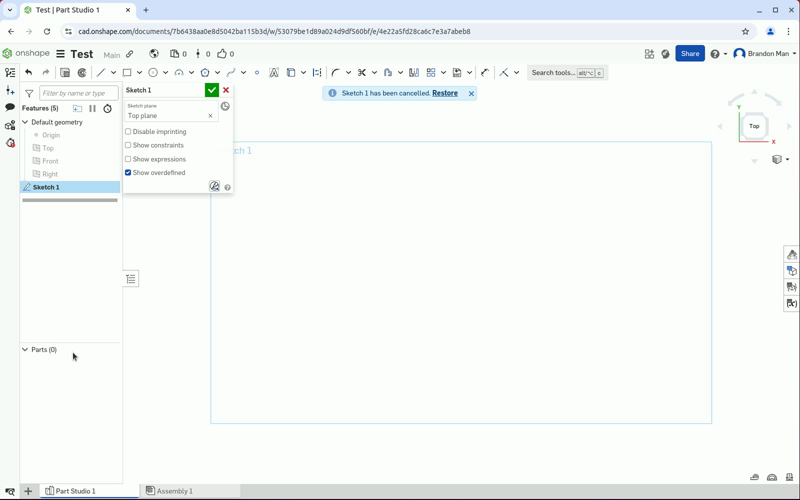
key(y)
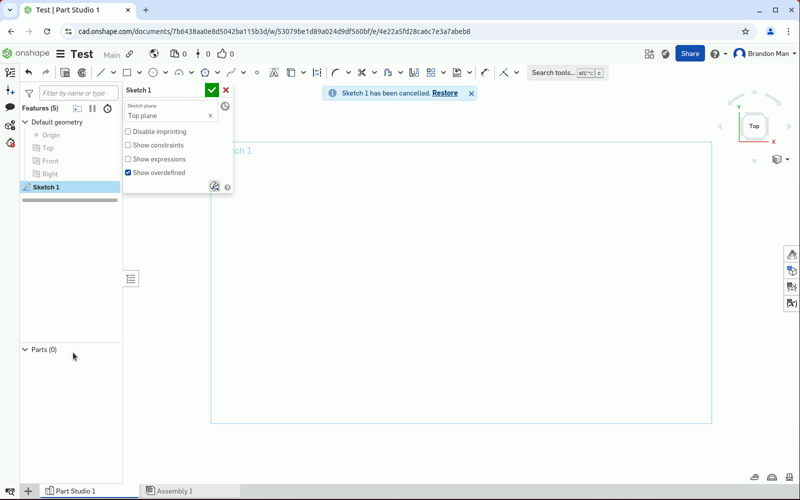
key(l)
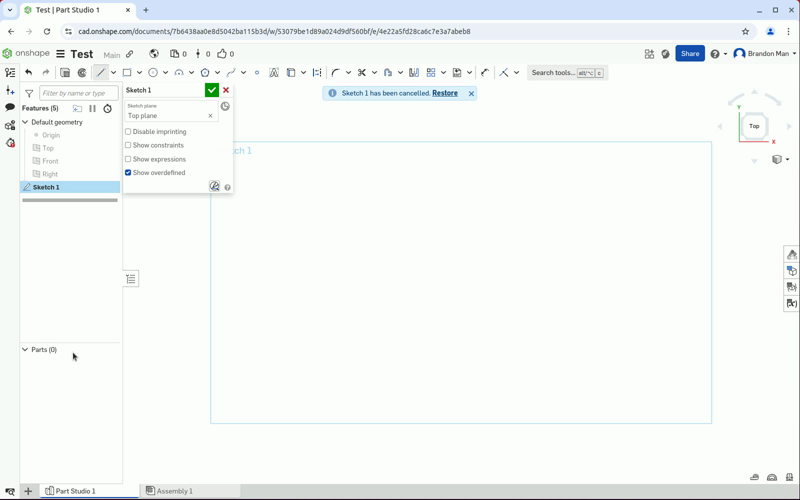
key_down(shift)
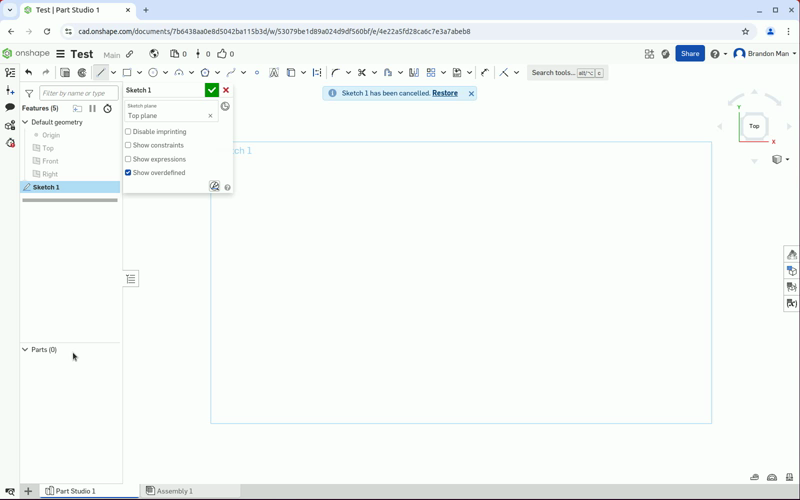
mouse_move(416, 327)
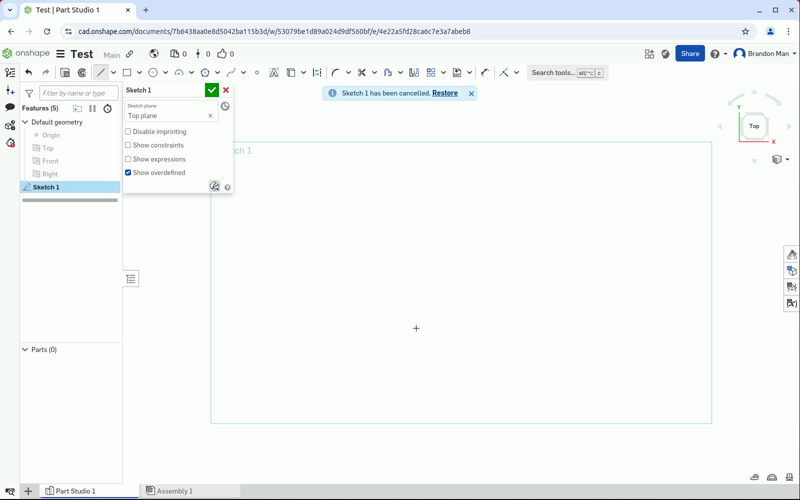
click(416, 327)
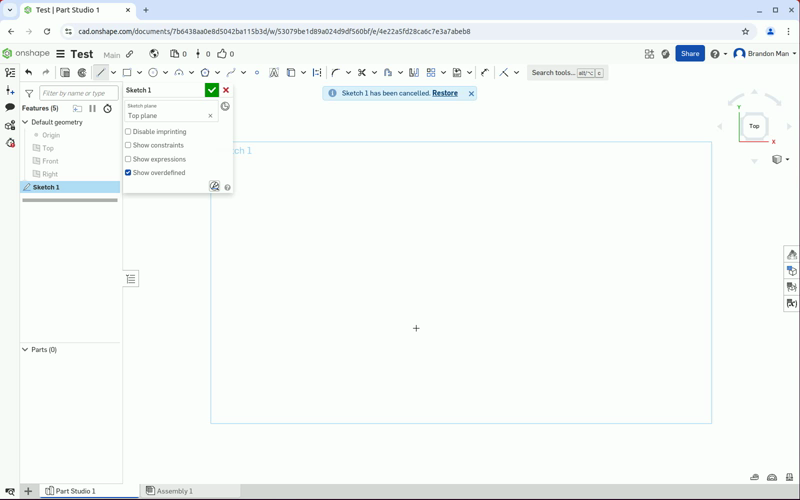
key_up(shift)
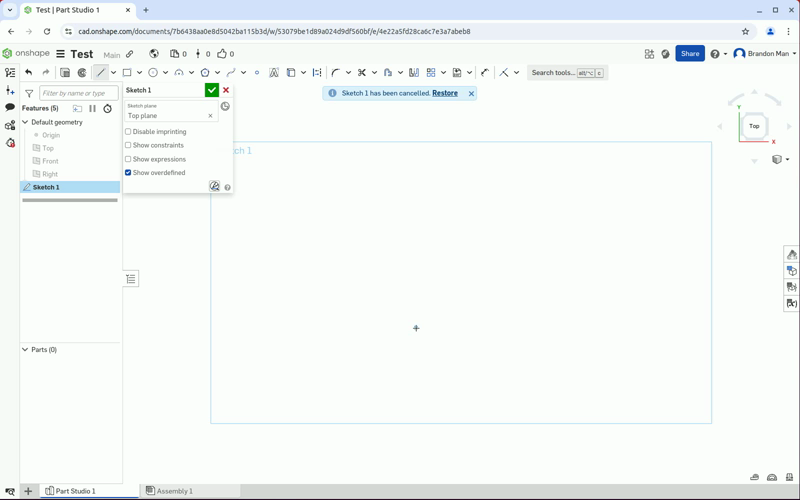
key_down(shift)
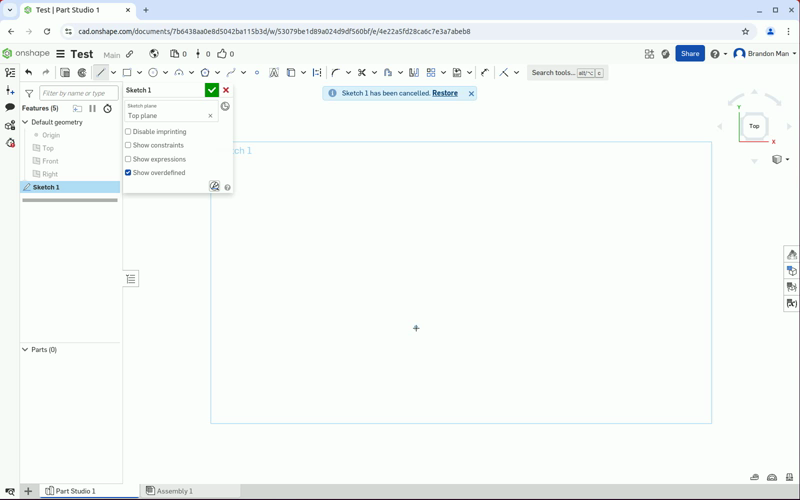
mouse_move(506, 327)
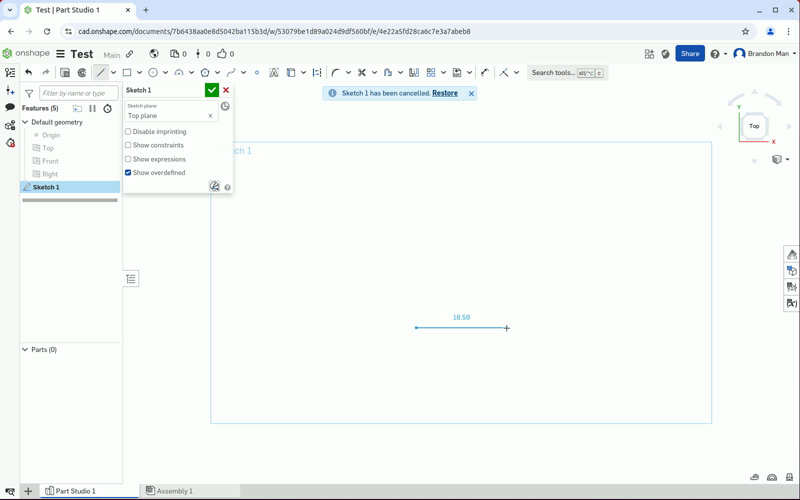
click(506, 327)
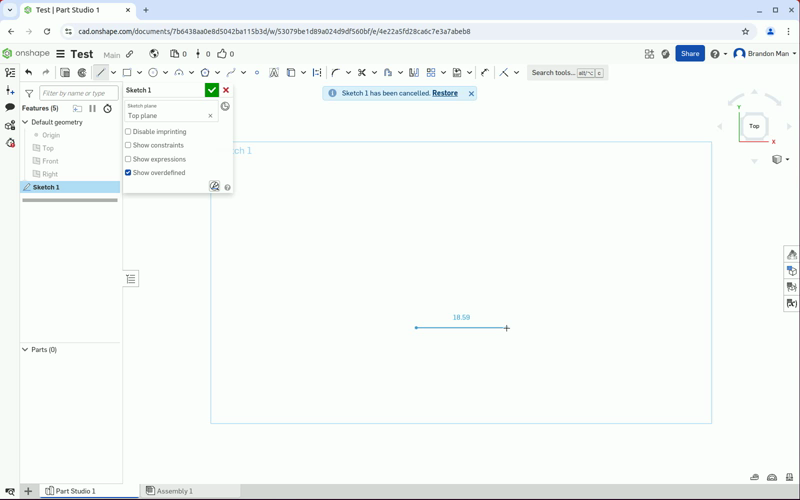
key_up(shift)
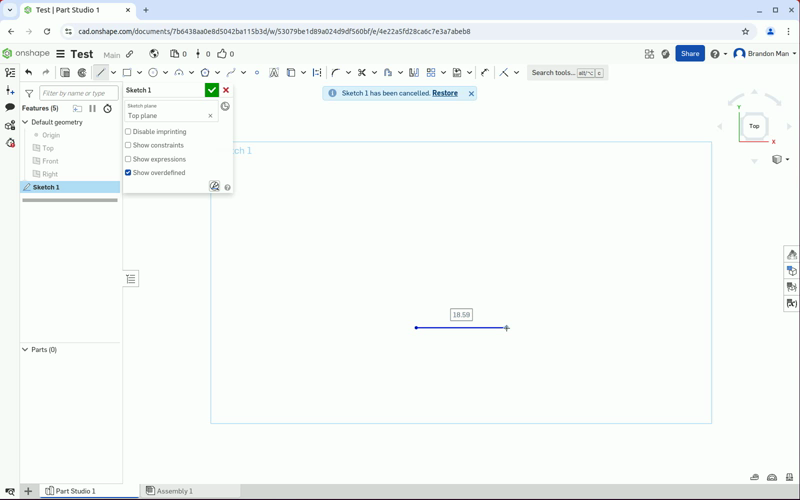
key_down(shift)
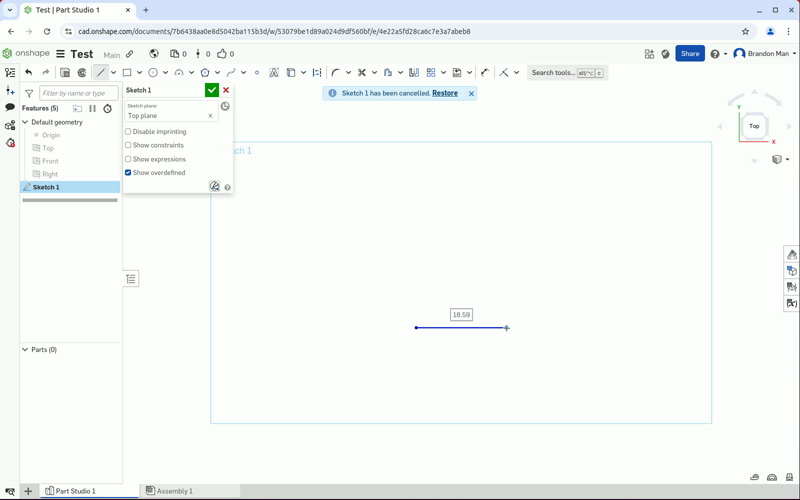
mouse_move(506, 237)
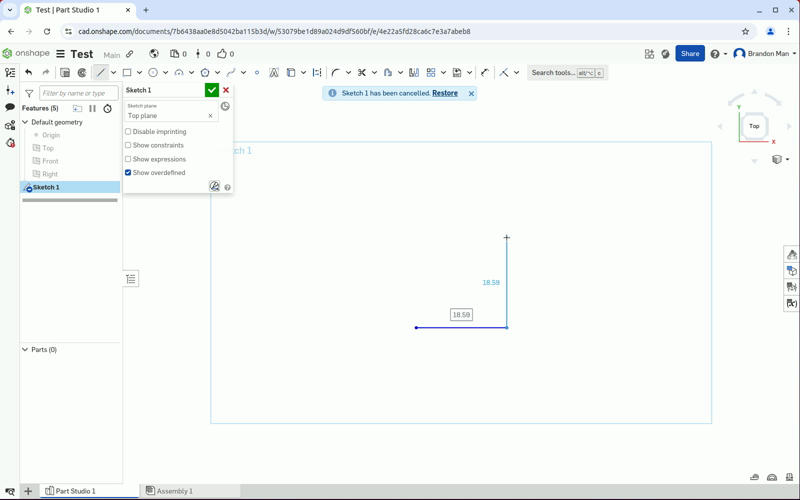
click(506, 237)
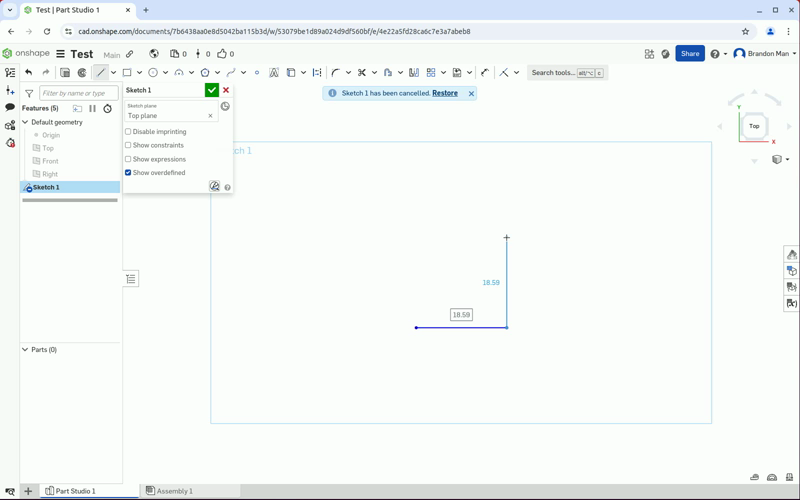
key_up(shift)
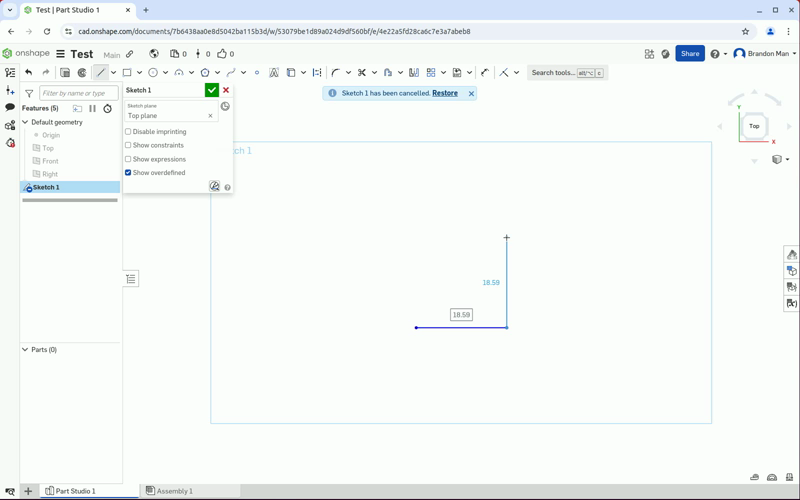
key_down(shift)
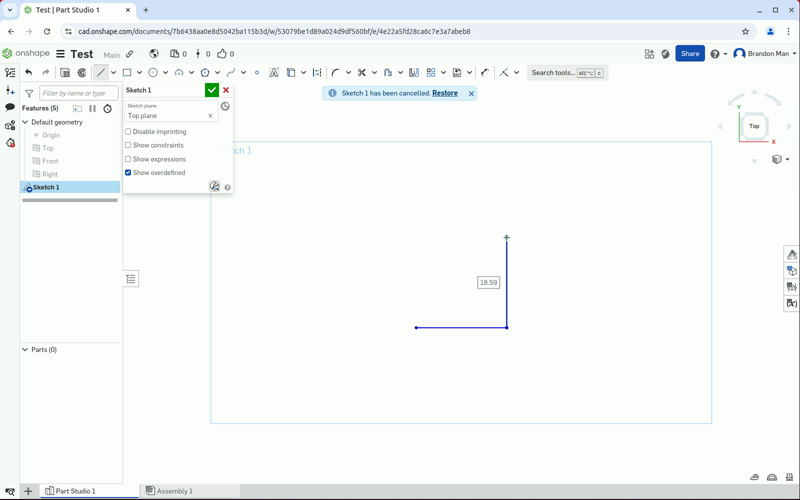
mouse_move(416, 237)
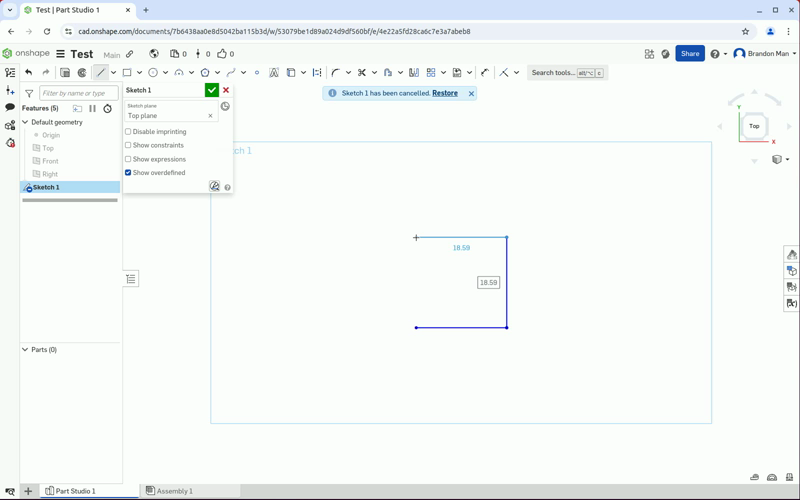
click(416, 237)
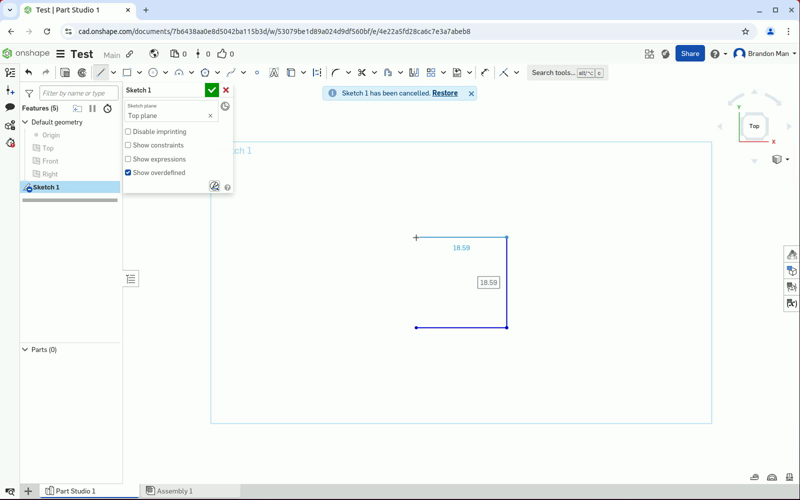
key_up(shift)
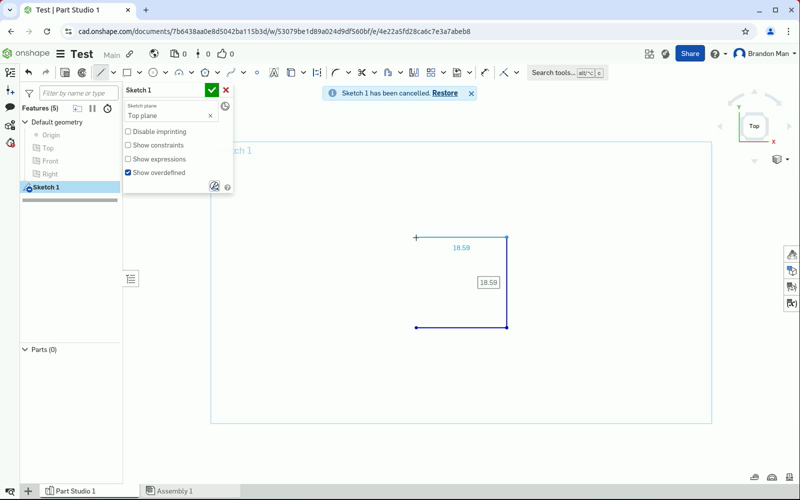
key_down(shift)
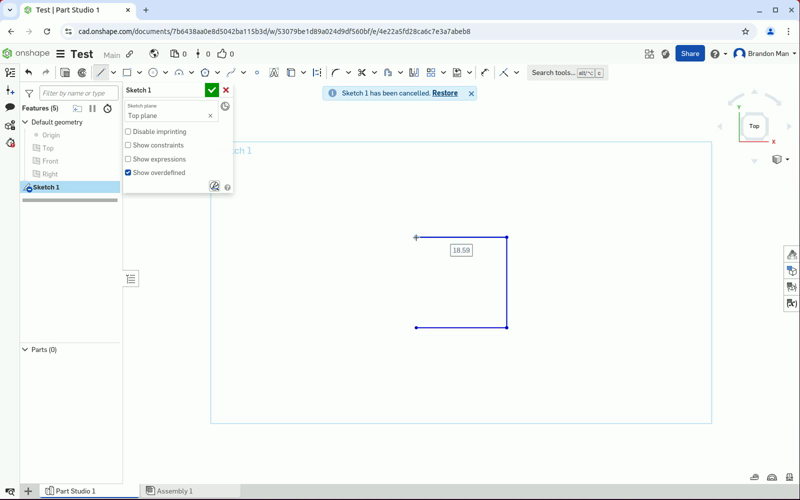
mouse_move(416, 327)
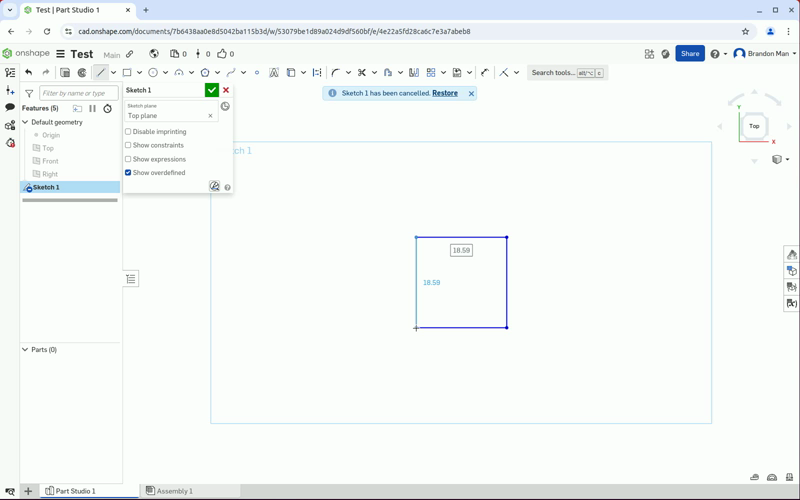
key_up(shift)
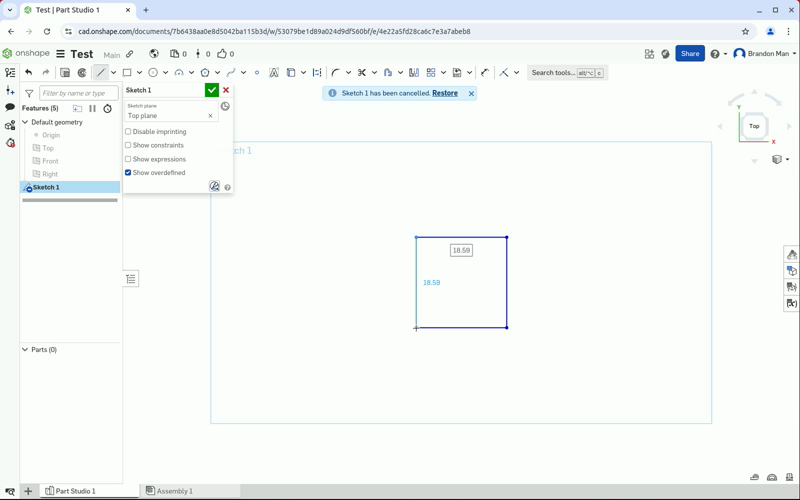
click(416, 327)
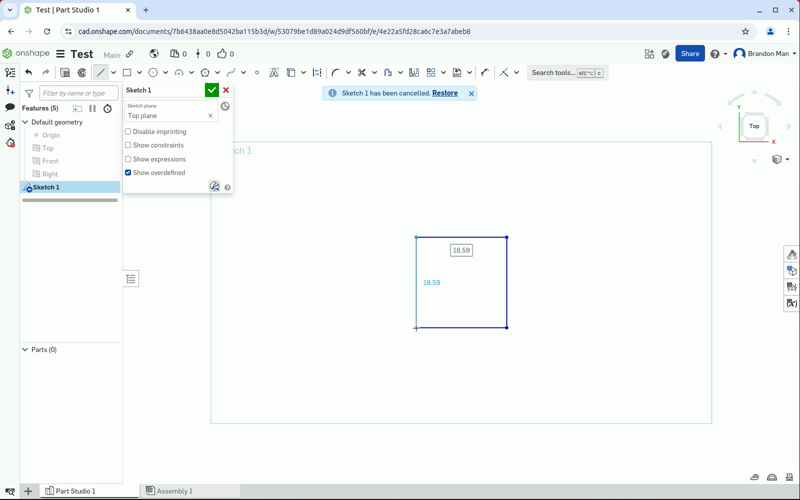
key(esc)
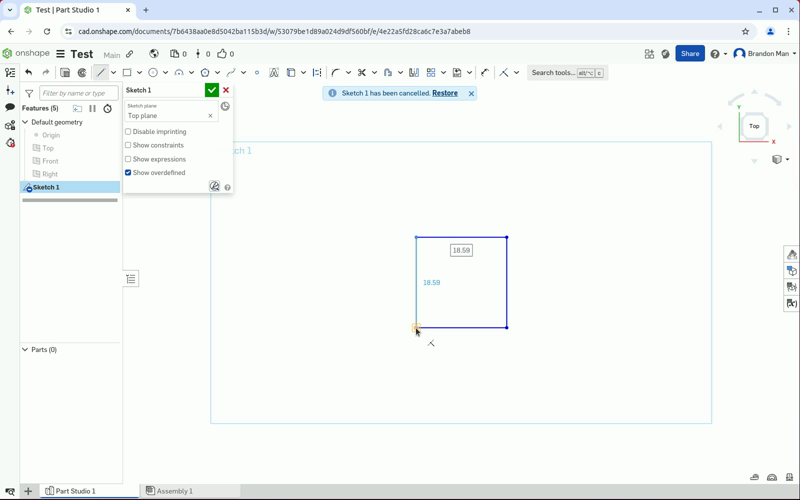
mouse_move(440, 267)
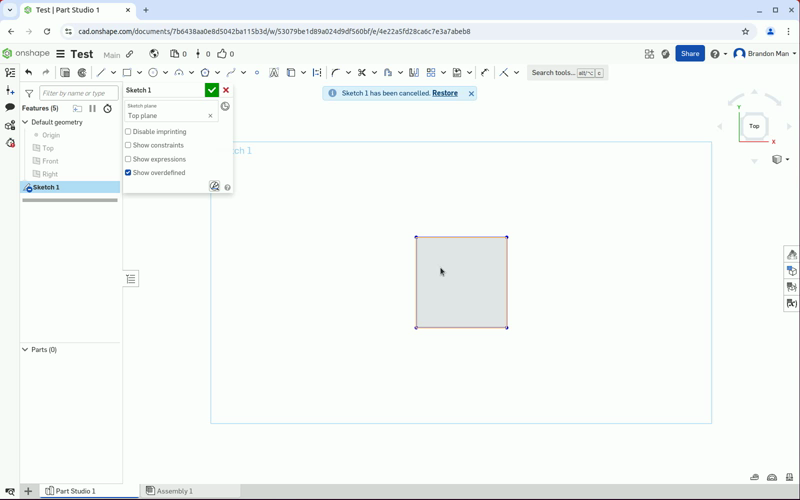
click(440, 267)
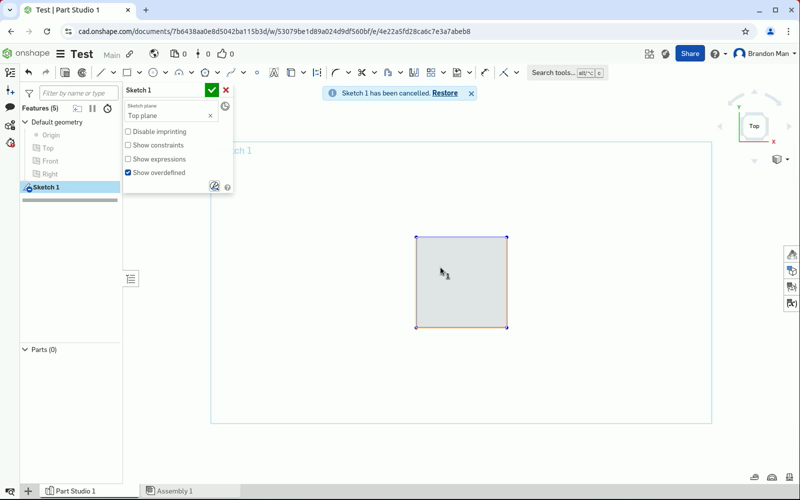
mouse_move(73, 352)
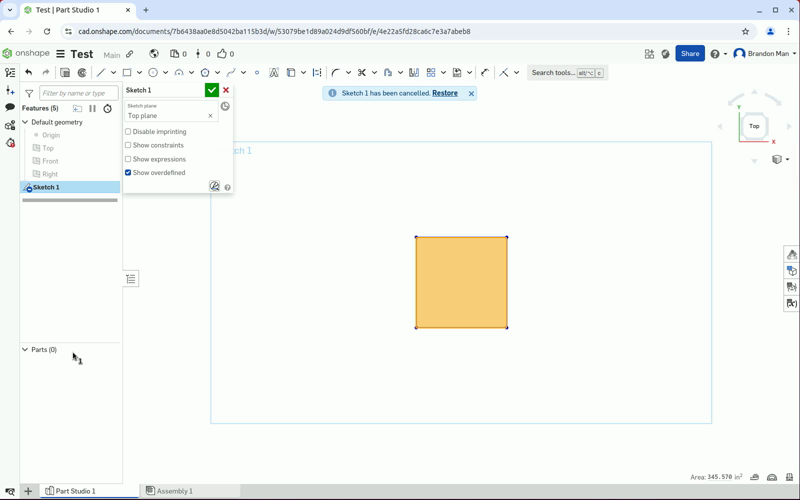
key(shift+y)
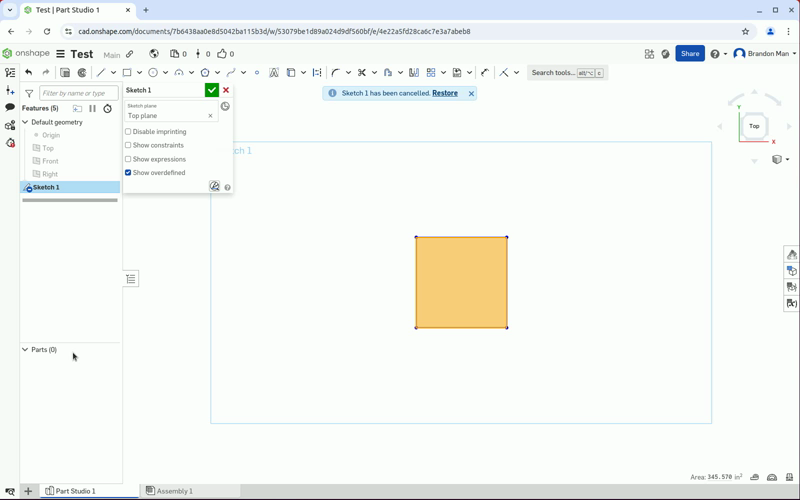
key(shift+e)
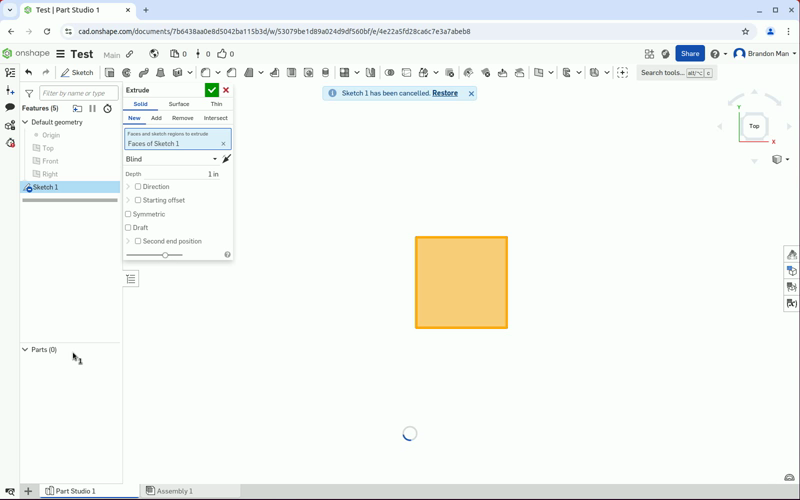
mouse_move(143, 106)
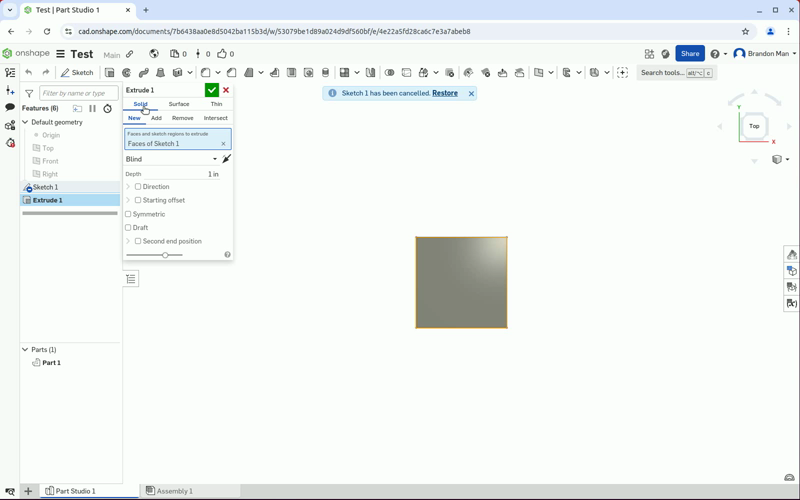
click(143, 106)
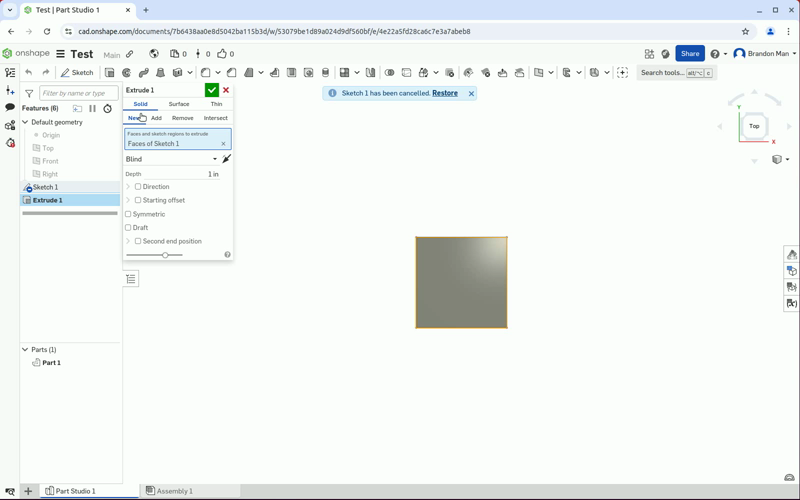
mouse_move(137, 120)
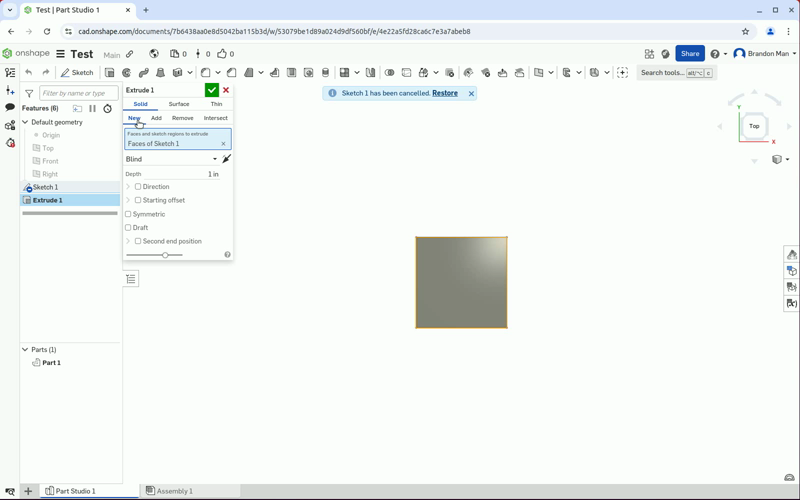
click(137, 120)
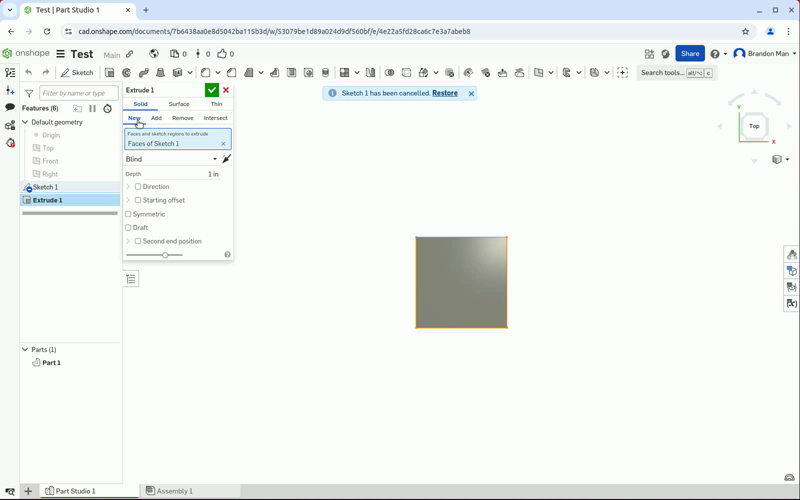
key(tab, 4)
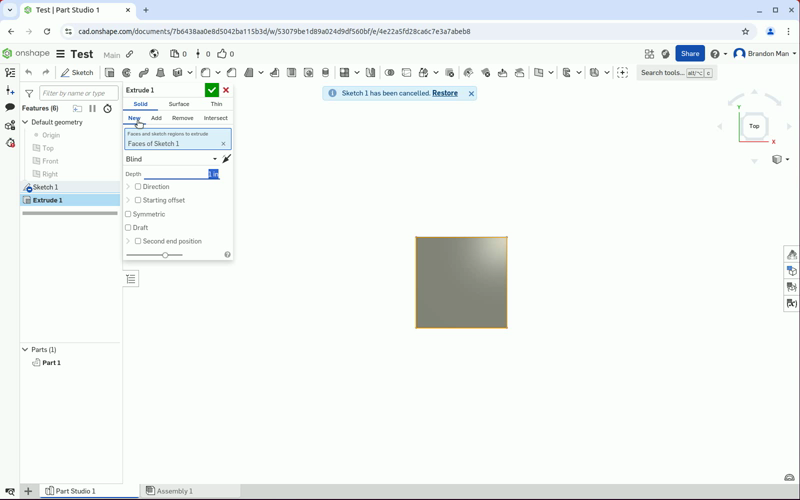
text(4.574)
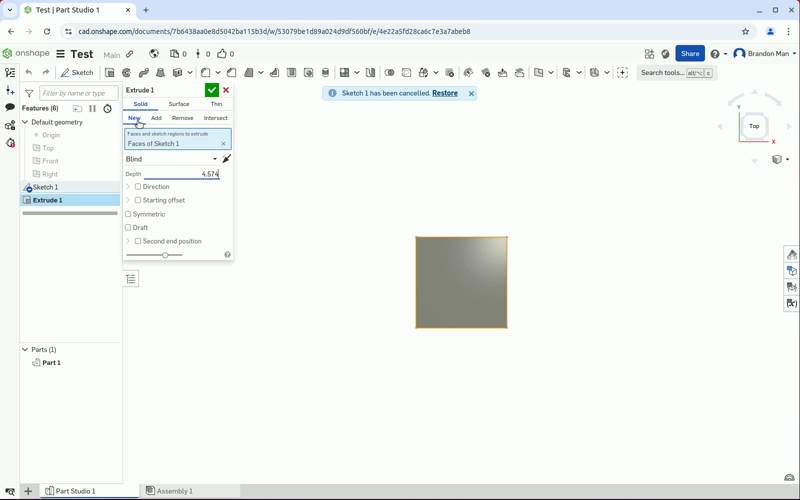
key(enter)
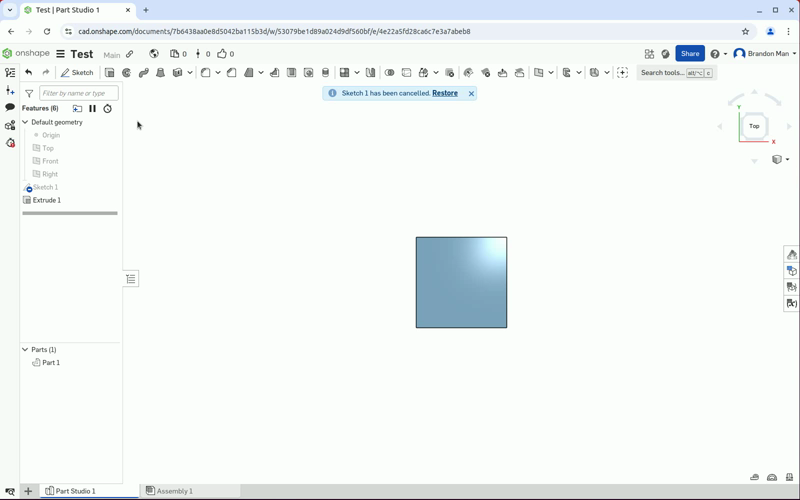
key(shift+h)
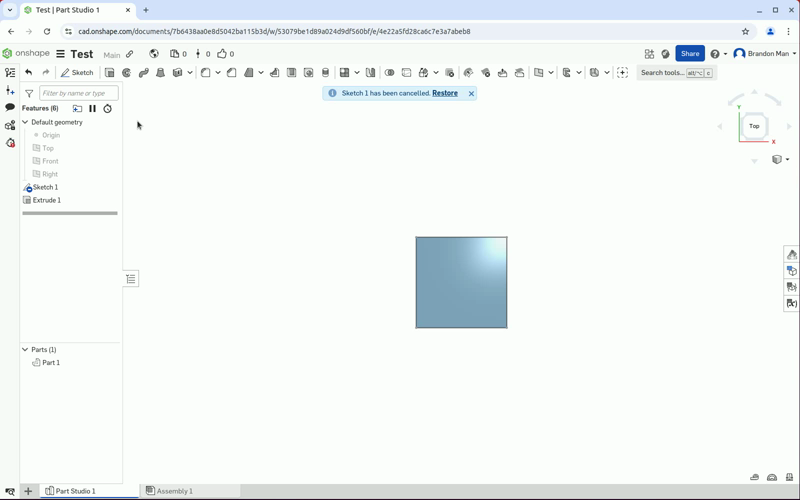
key(shift+h)
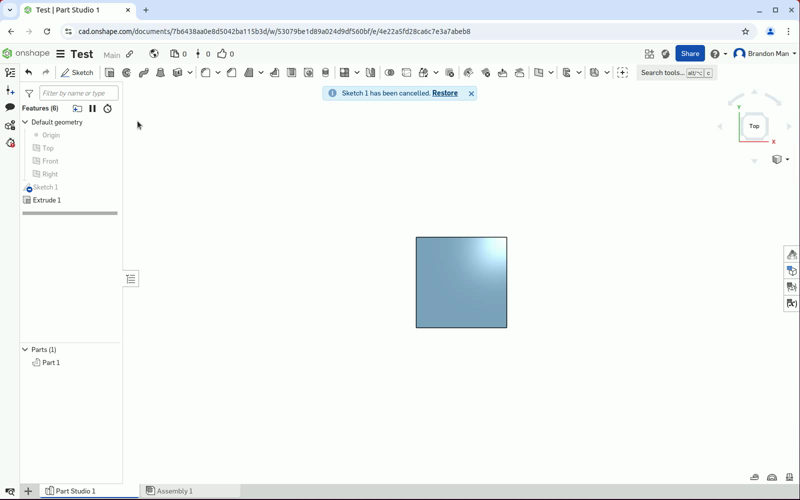
mouse_move(73, 189)
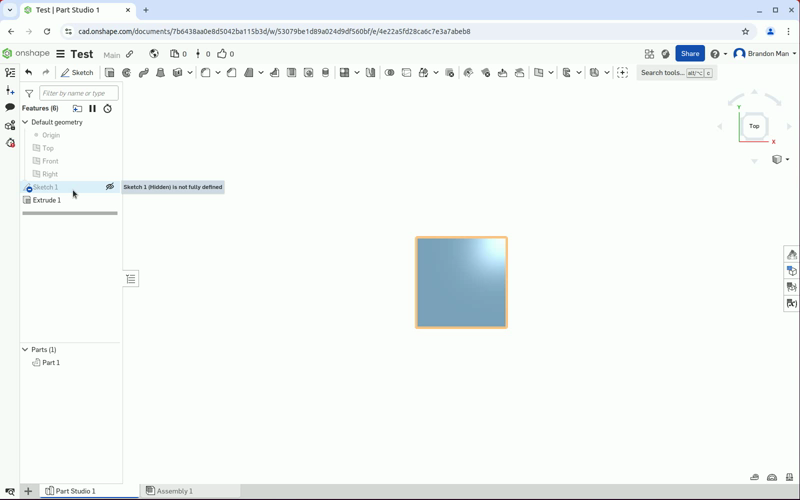
click(73, 189)
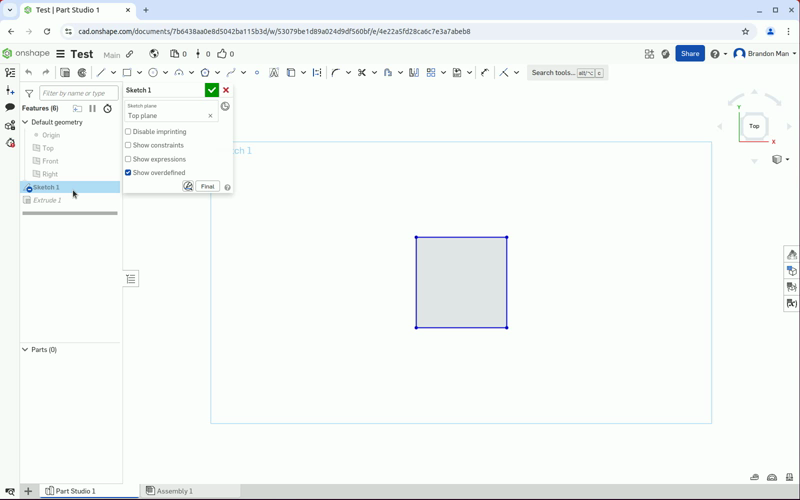
mouse_move(229, 92)
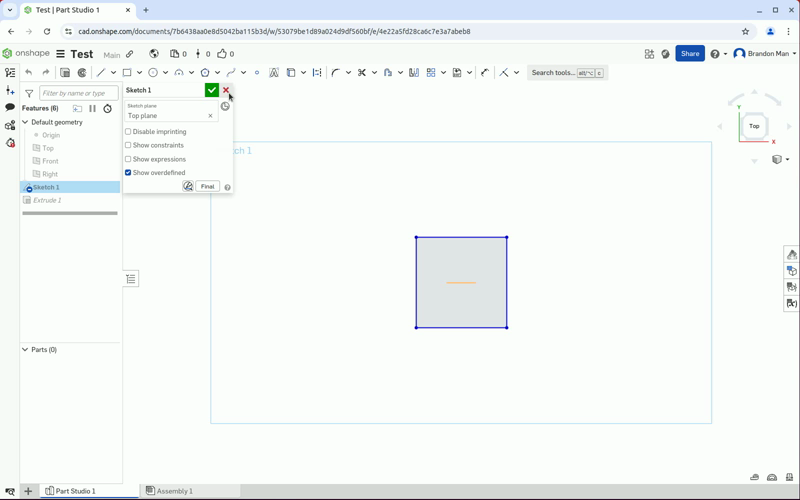
click(229, 92)
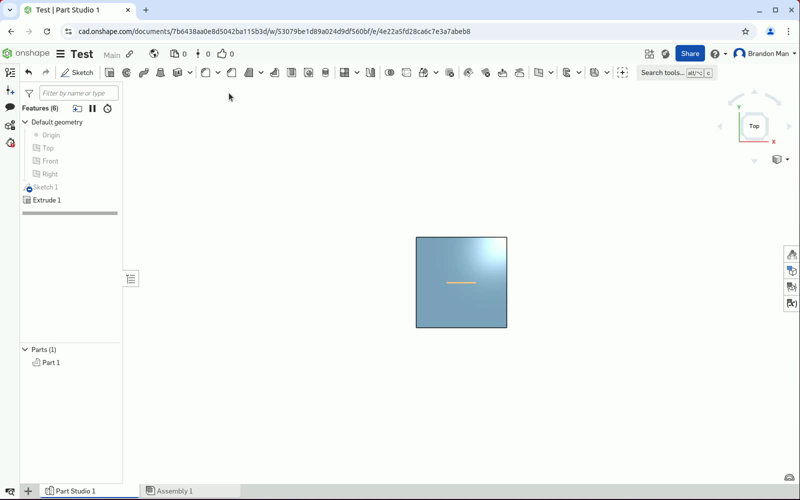
mouse_move(541, 75)
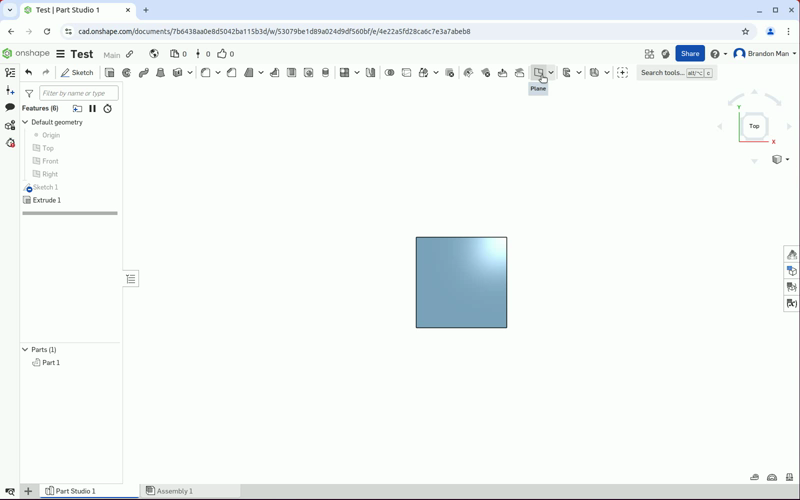
click(541, 75)
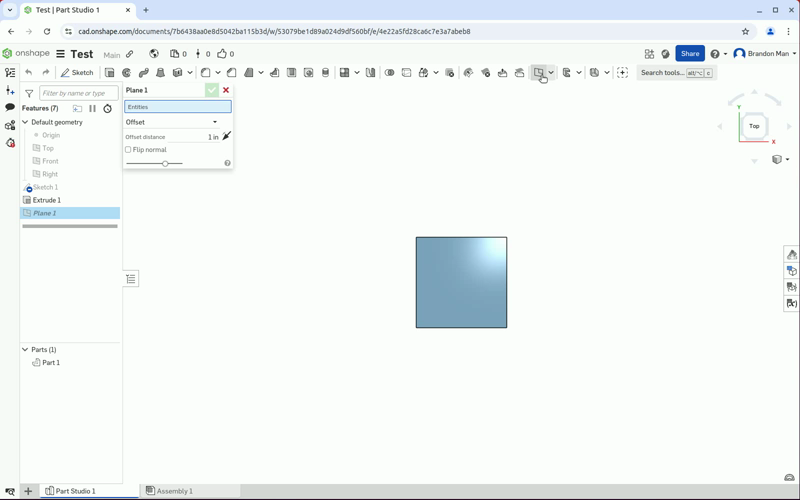
mouse_move(73, 150)
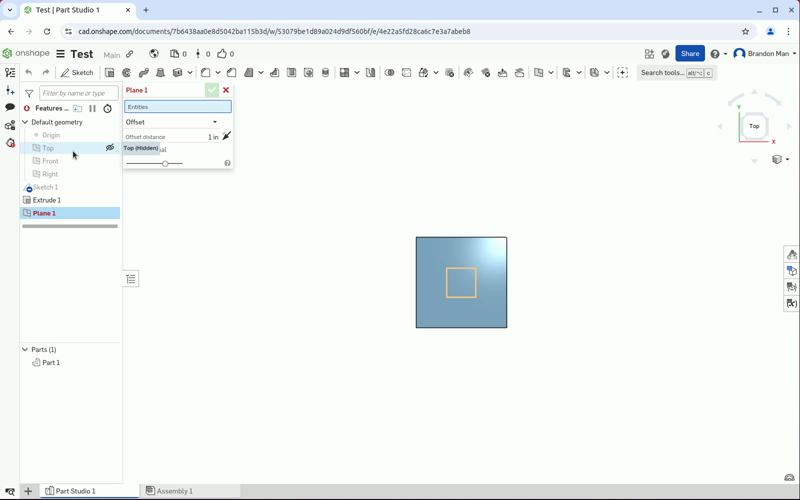
click(73, 150)
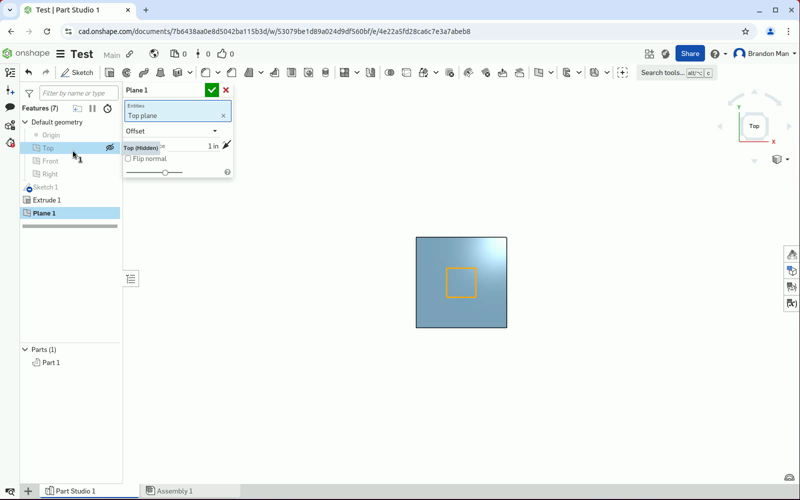
key(tab, 2)
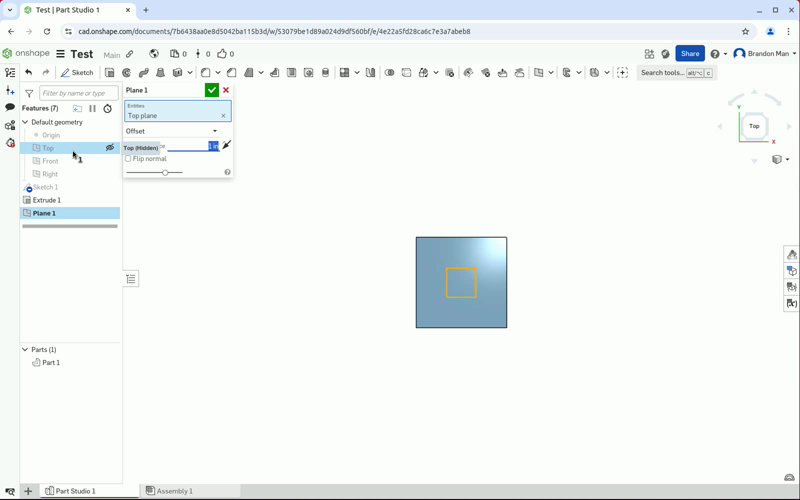
text(4.56)
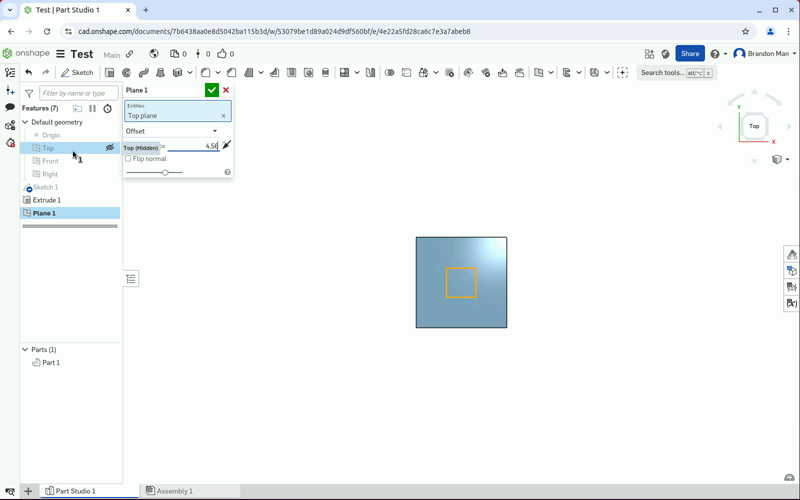
key(enter, 2)
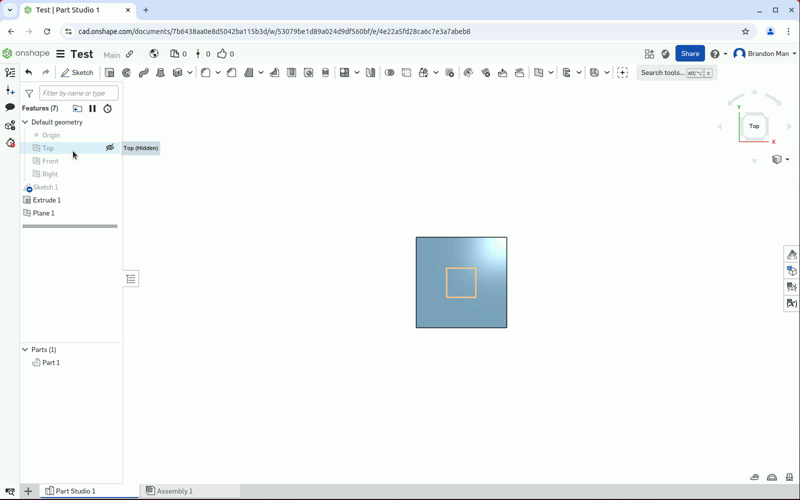
key(shift+s)
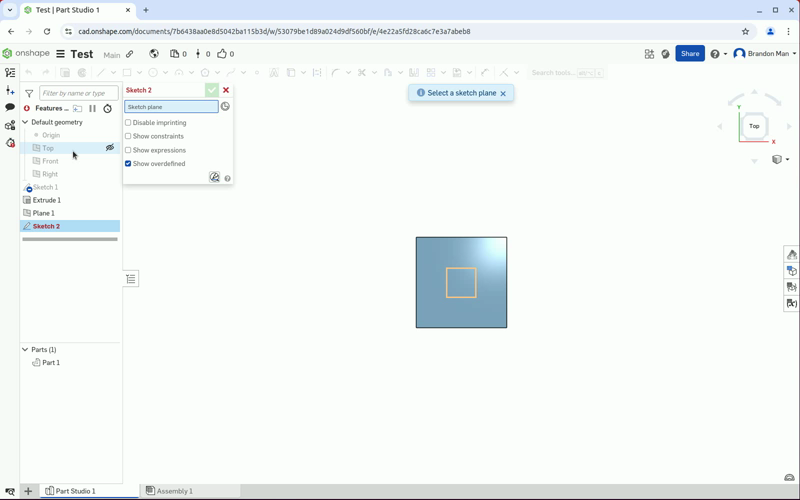
mouse_move(73, 215)
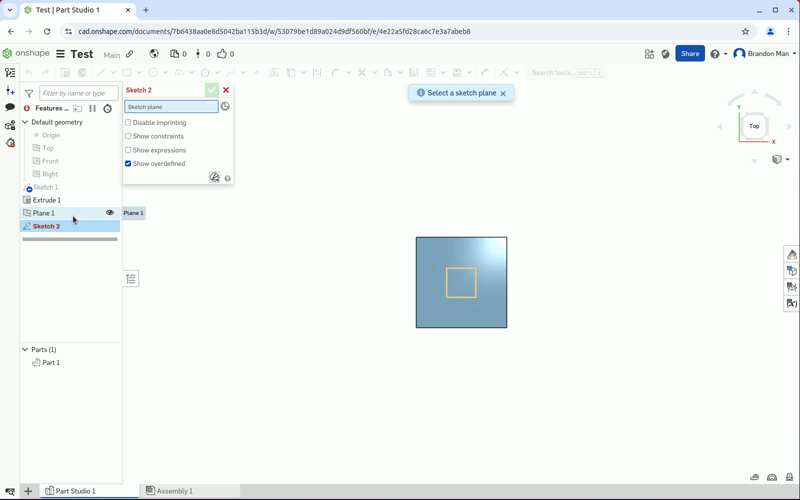
click(73, 215)
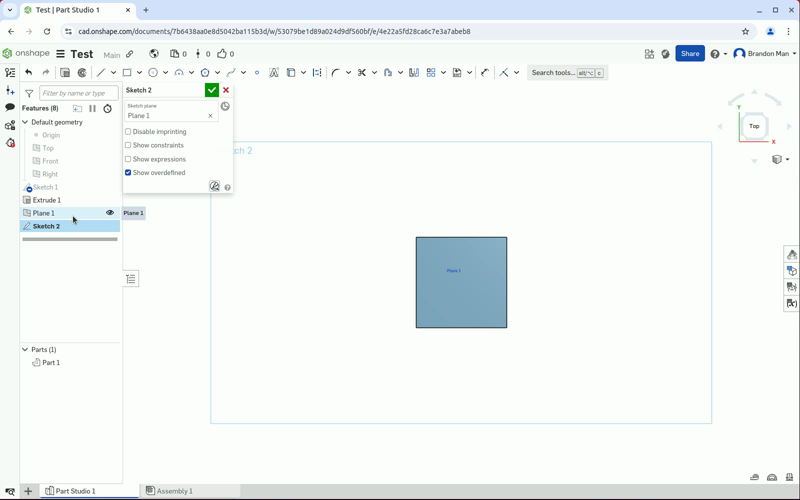
mouse_move(73, 352)
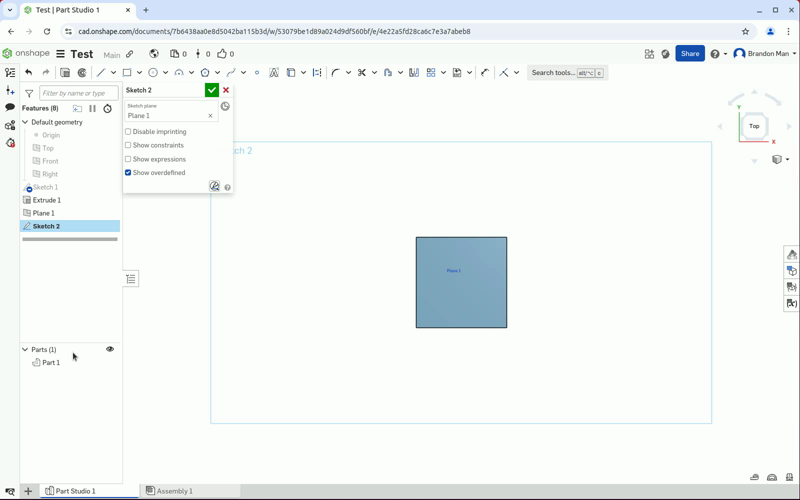
key(y)
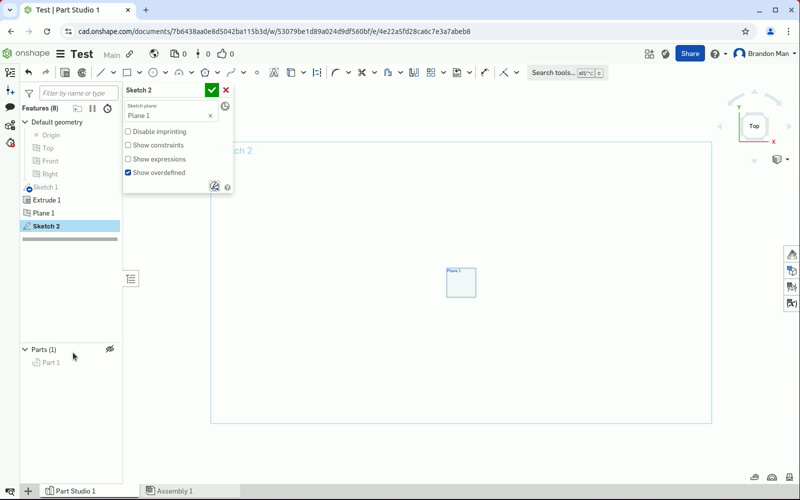
key(c)
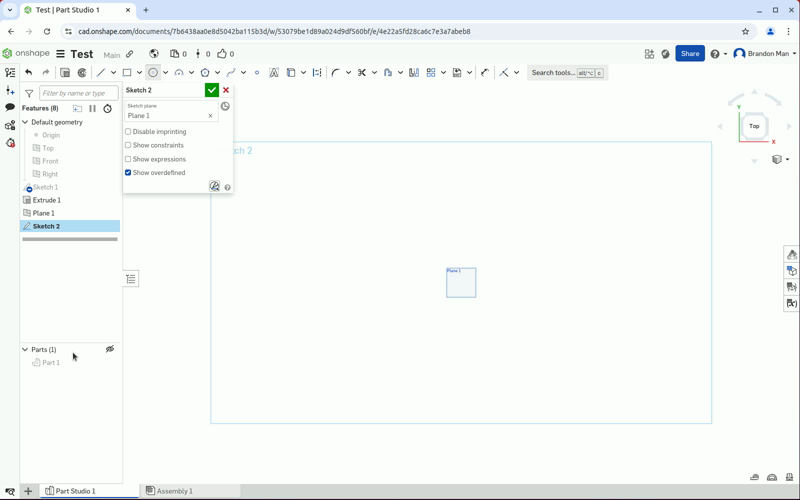
key_down(shift)
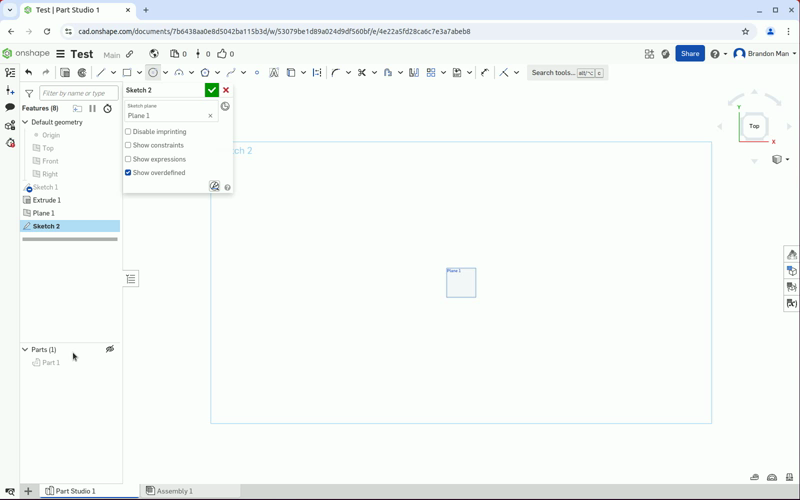
mouse_move(461, 282)
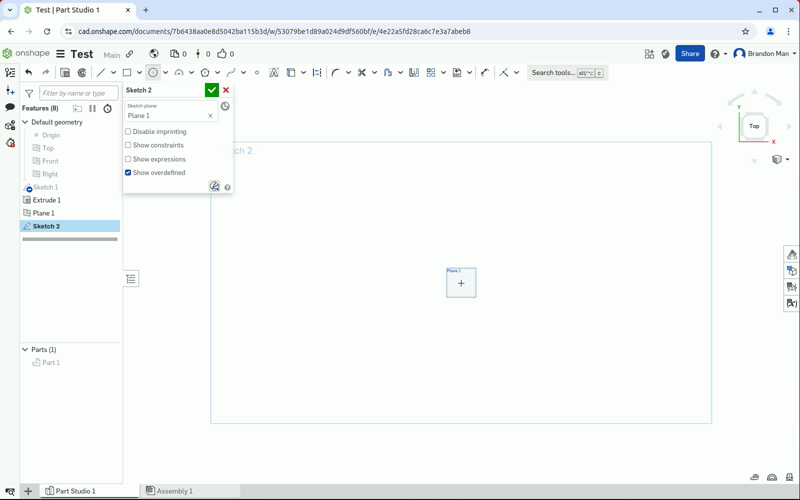
click(461, 282)
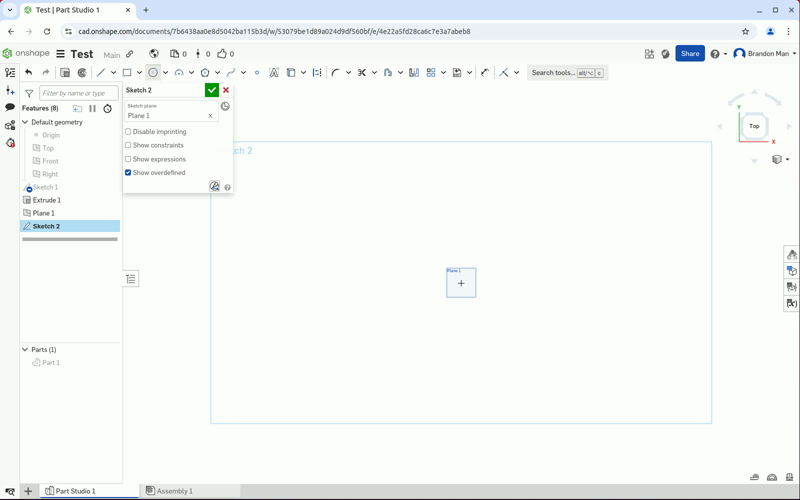
key_up(shift)
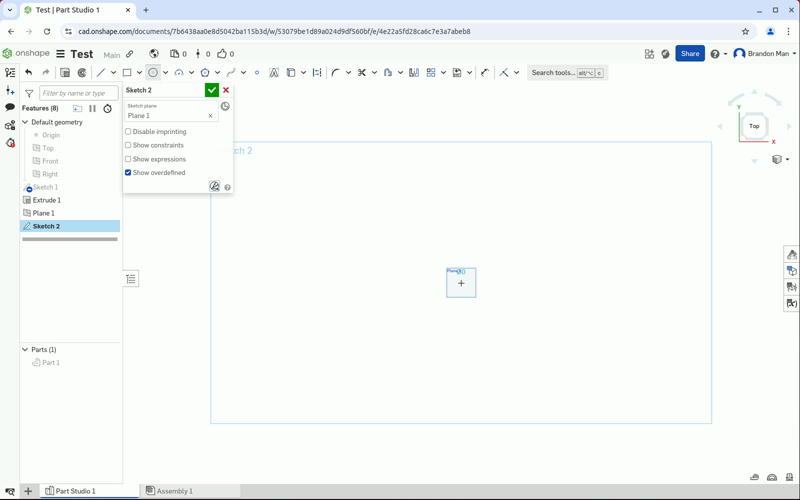
mouse_move(467, 282)
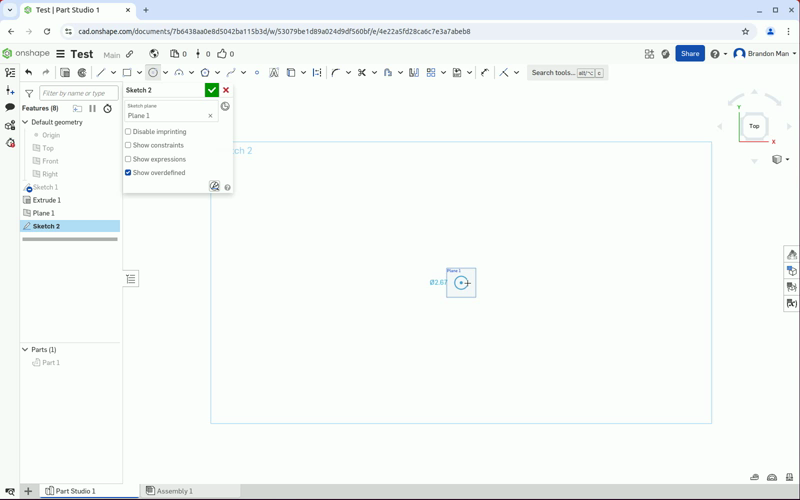
click(467, 282)
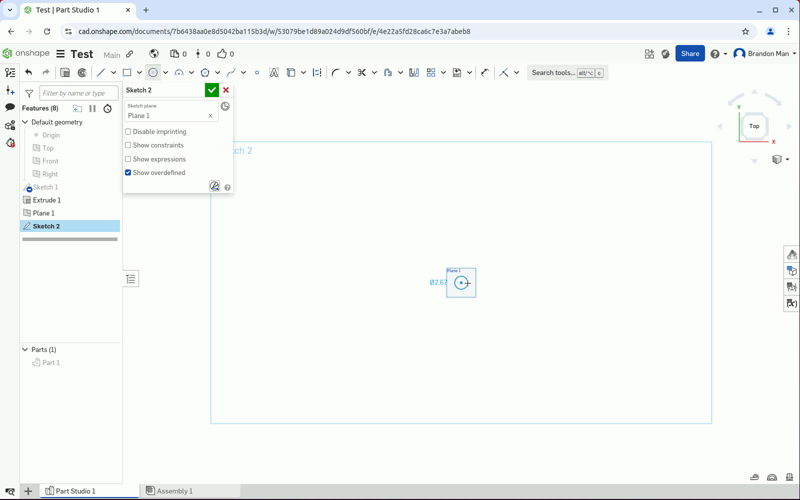
key(esc)
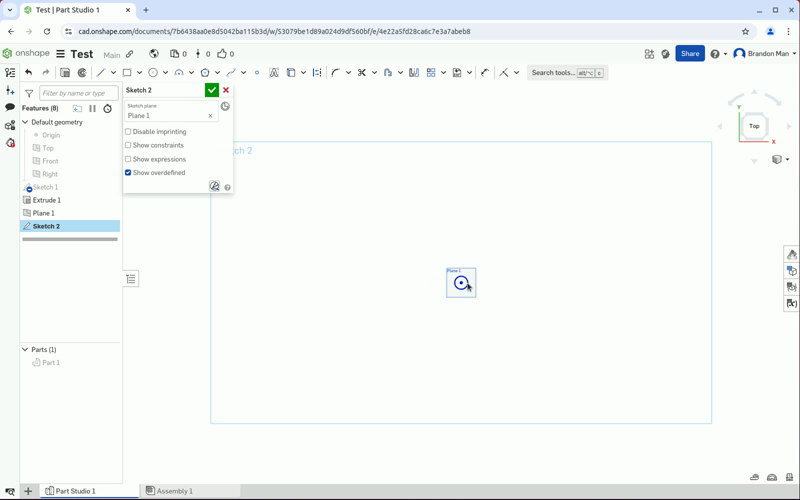
mouse_move(465, 281)
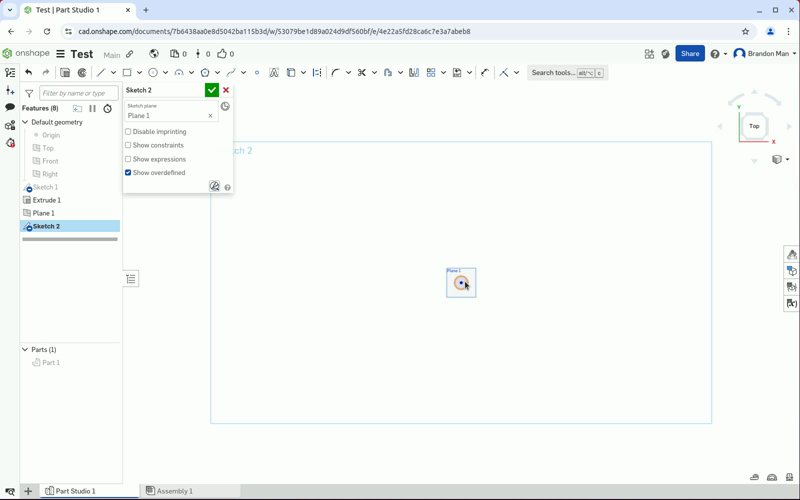
scroll(6)
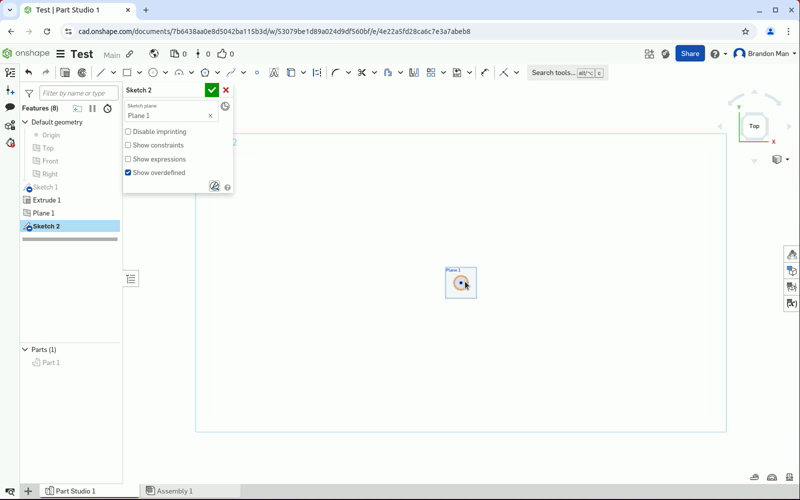
scroll(6)
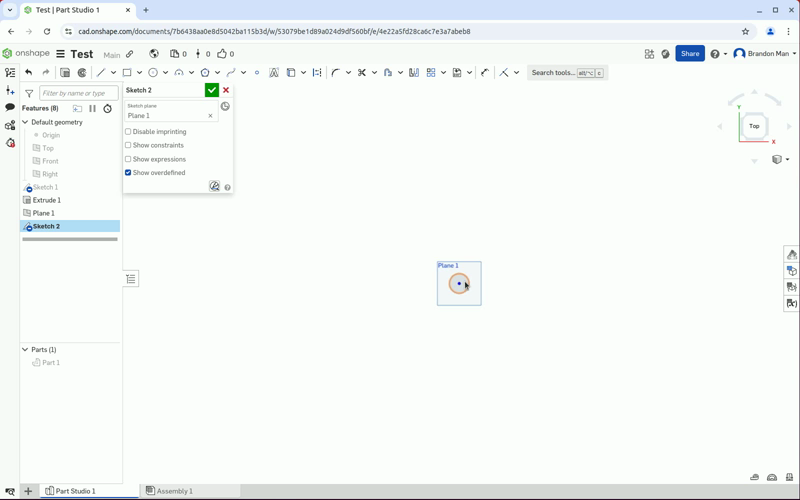
scroll(6)
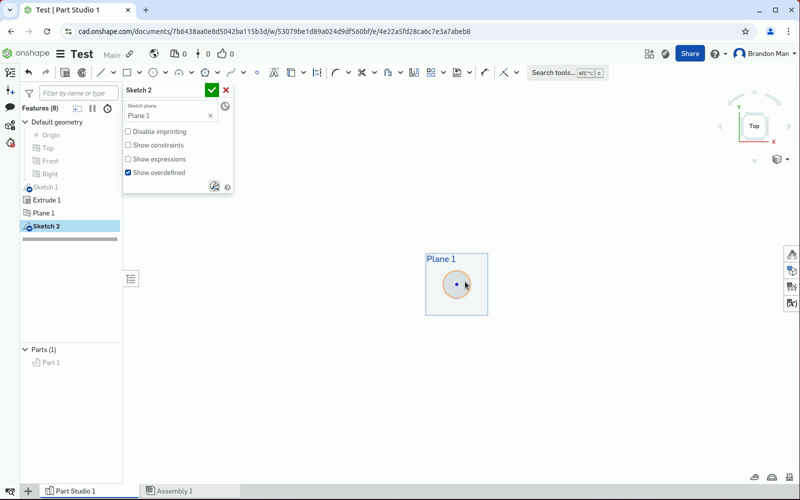
scroll(6)
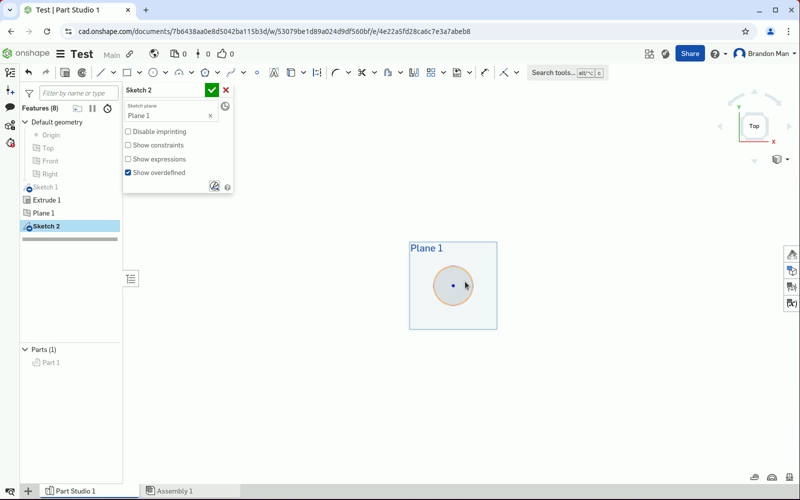
scroll(6)
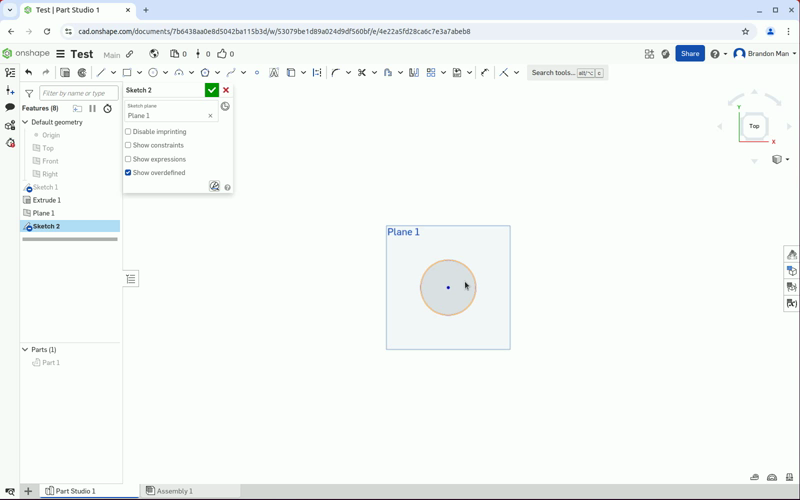
scroll(6)
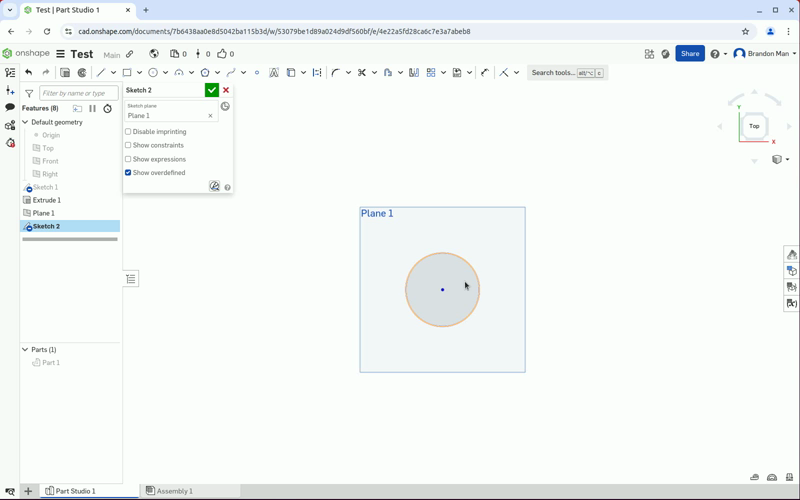
scroll(6)
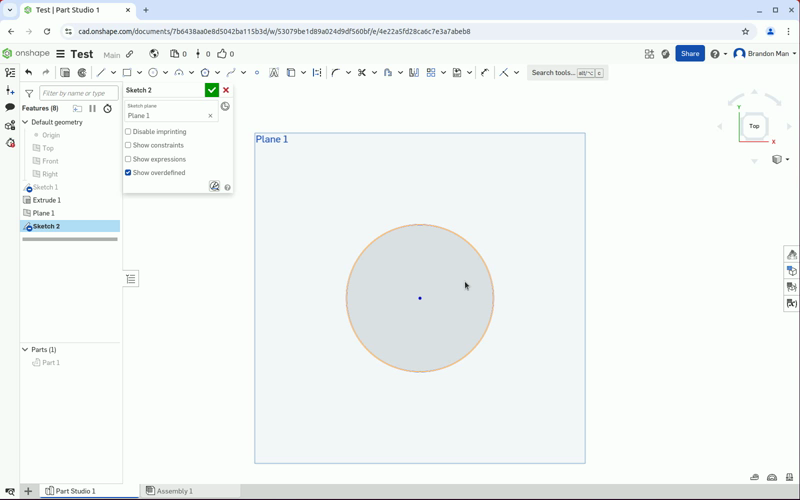
click(465, 281)
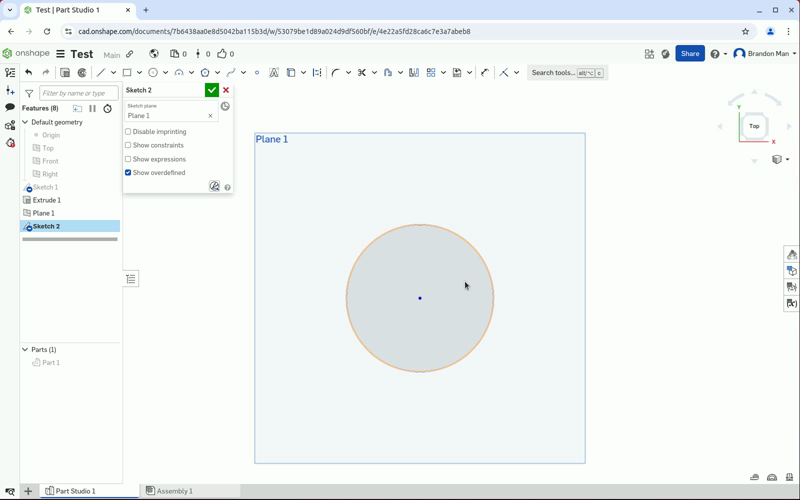
scroll(-6)
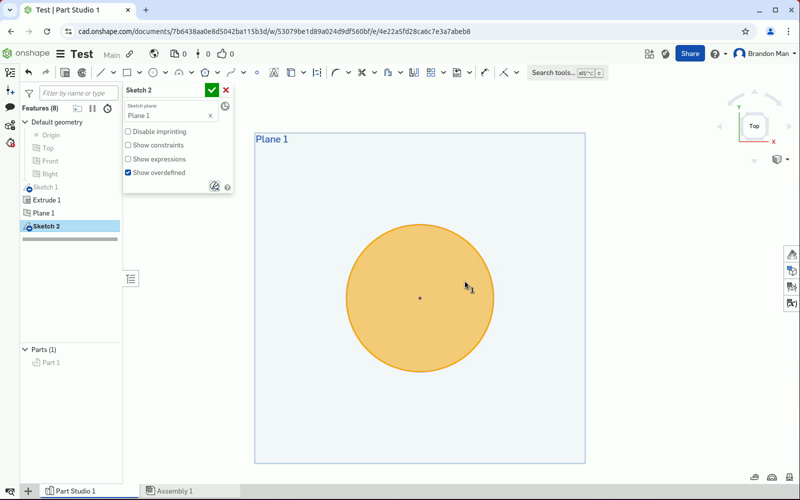
scroll(-6)
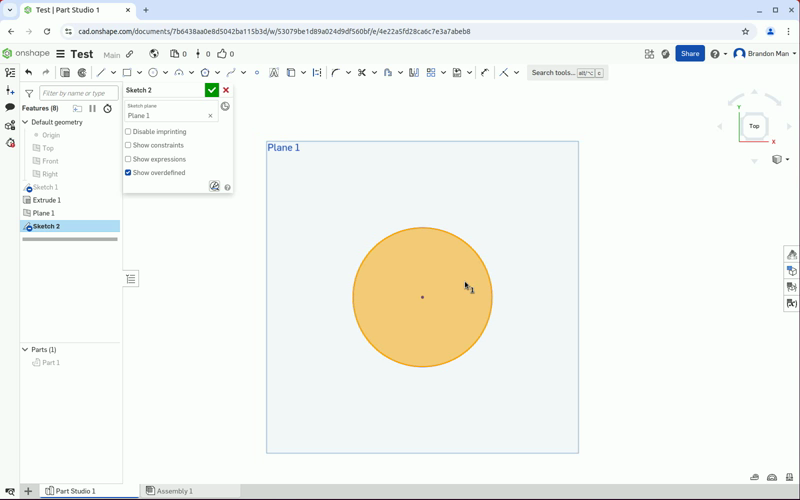
scroll(-6)
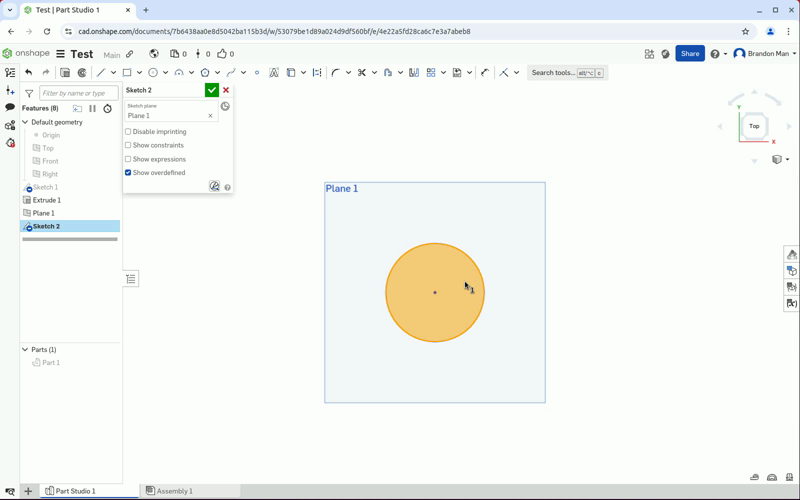
scroll(-6)
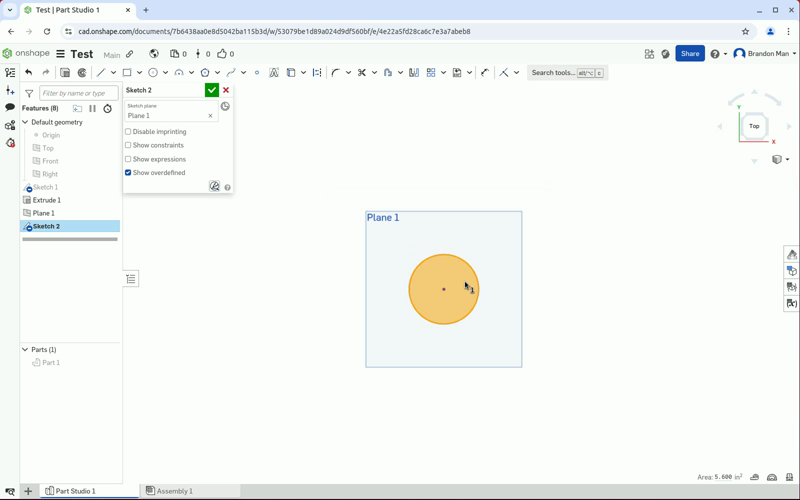
scroll(-6)
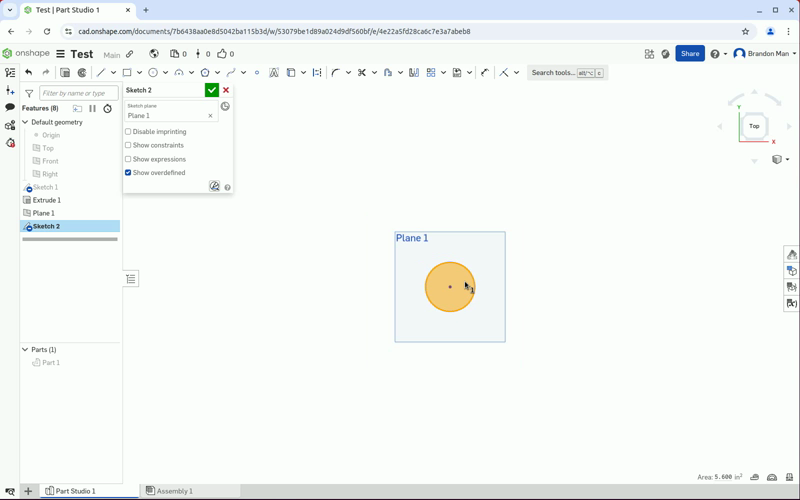
scroll(-6)
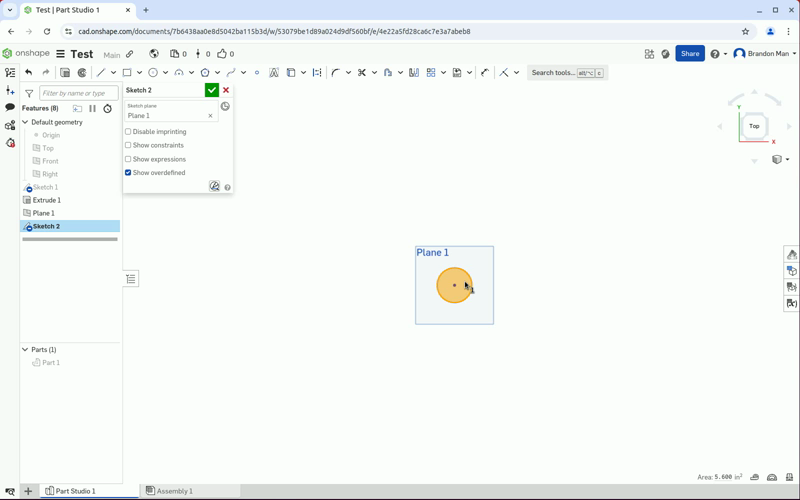
scroll(-6)
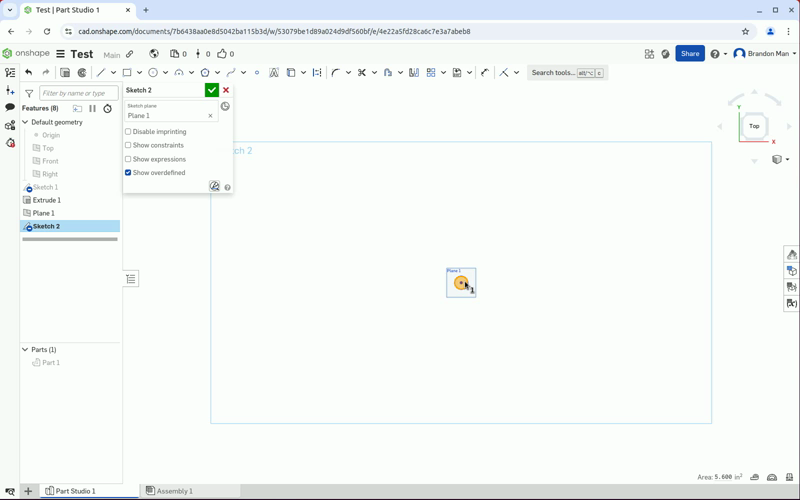
mouse_move(73, 352)
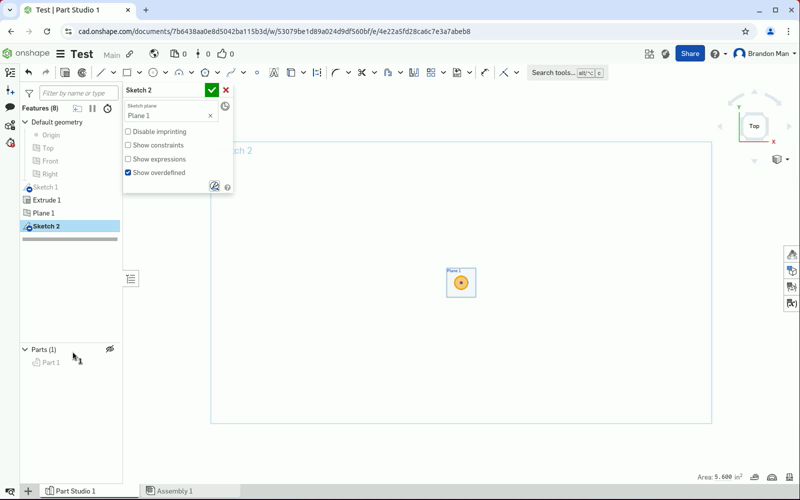
key(shift+y)
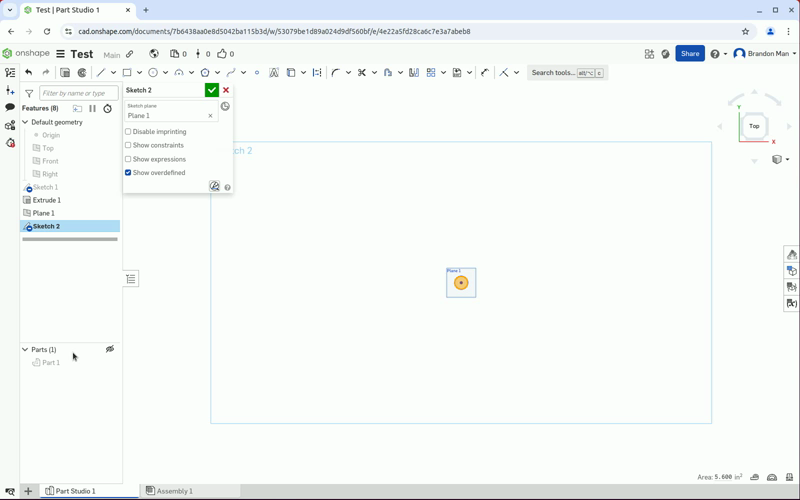
key(shift+e)
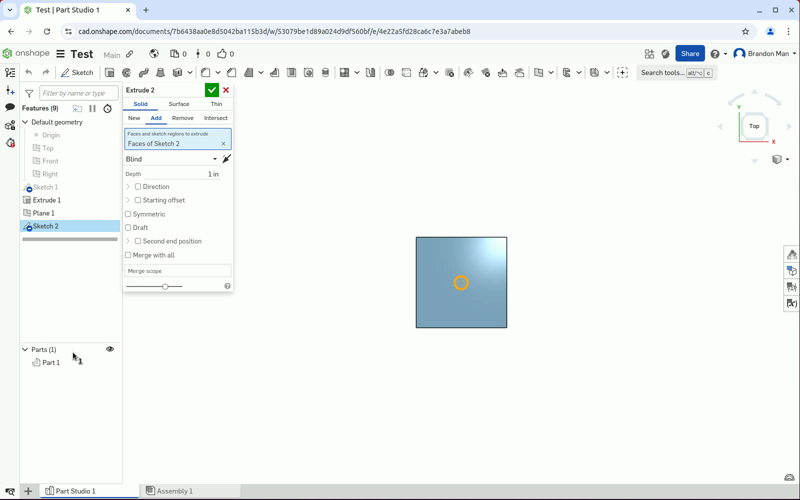
mouse_move(143, 106)
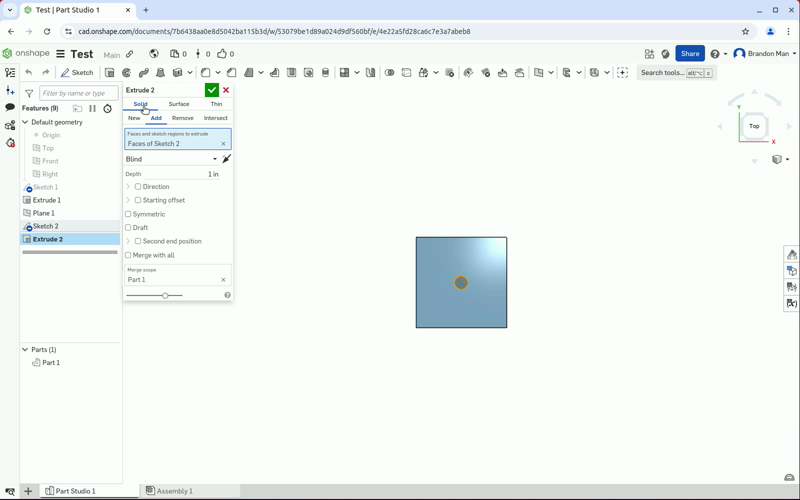
click(143, 106)
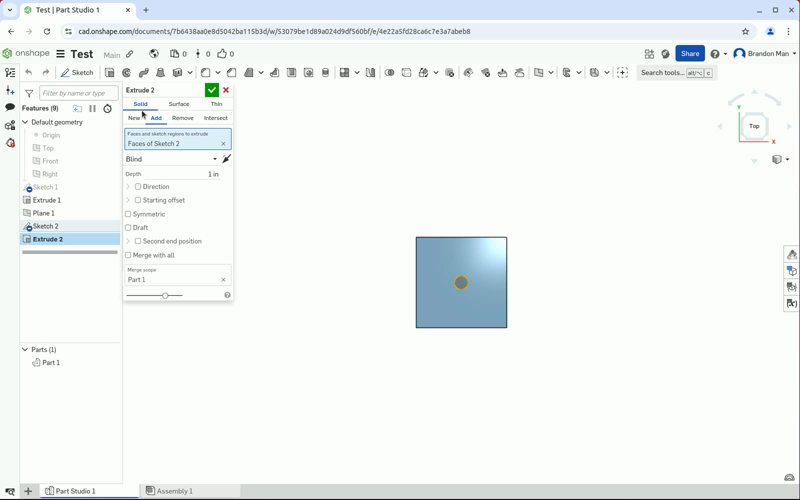
mouse_move(137, 120)
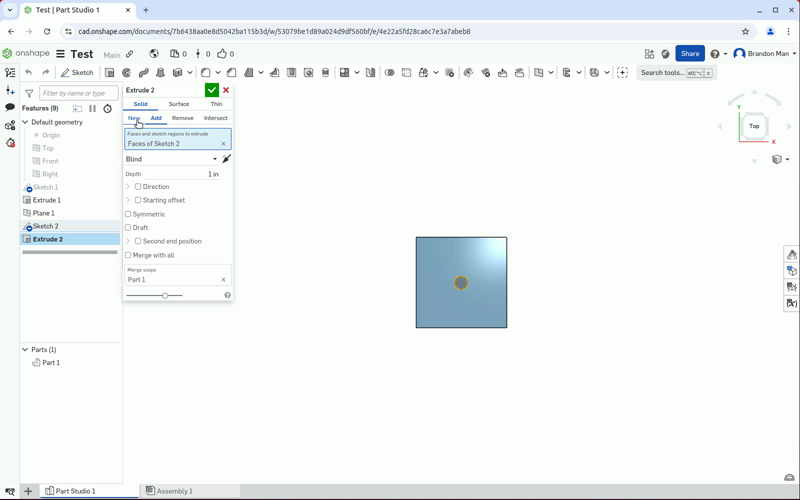
click(137, 120)
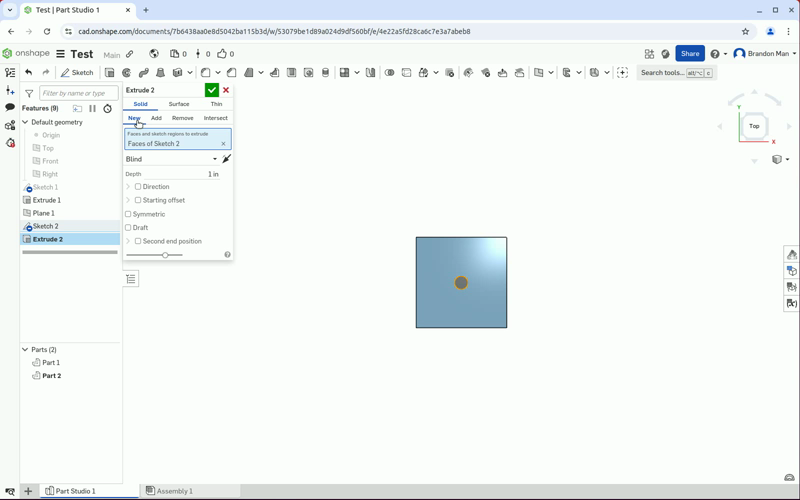
key(tab, 4)
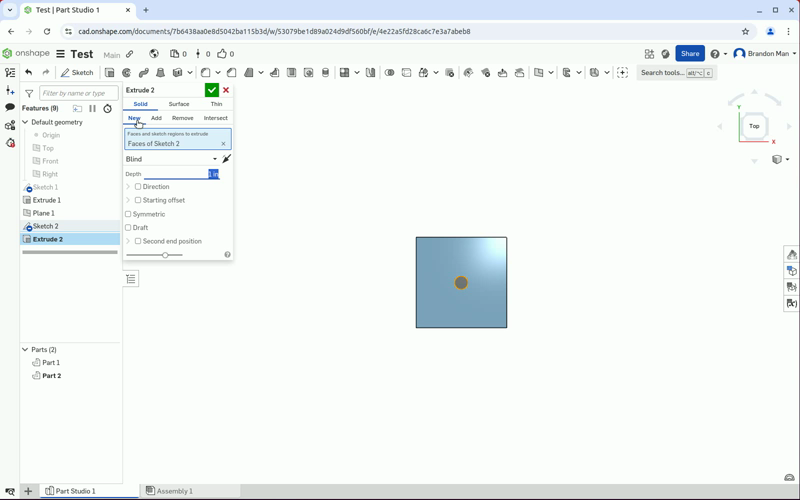
text(18.535)
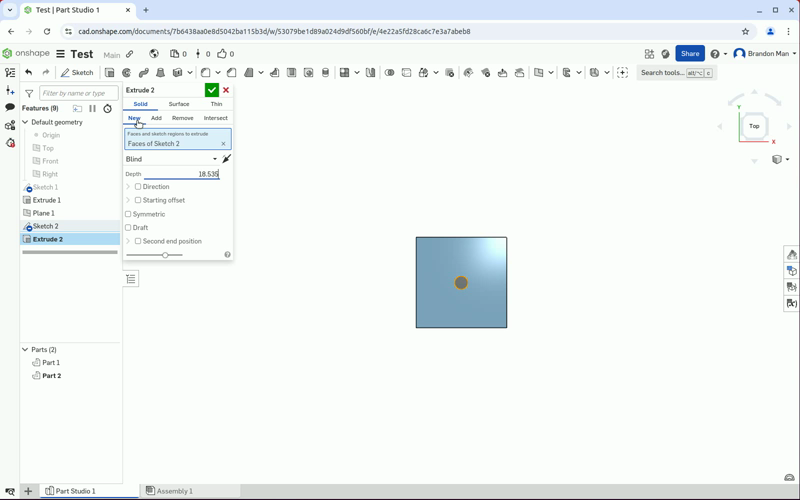
key(enter)
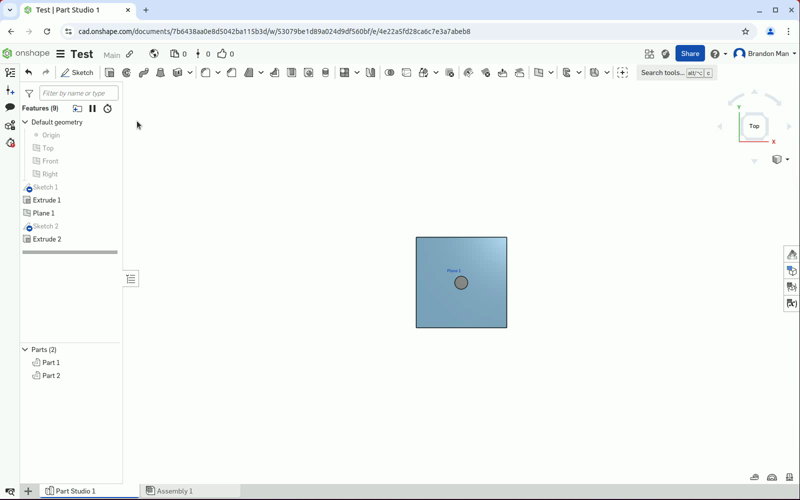
key(shift+h)
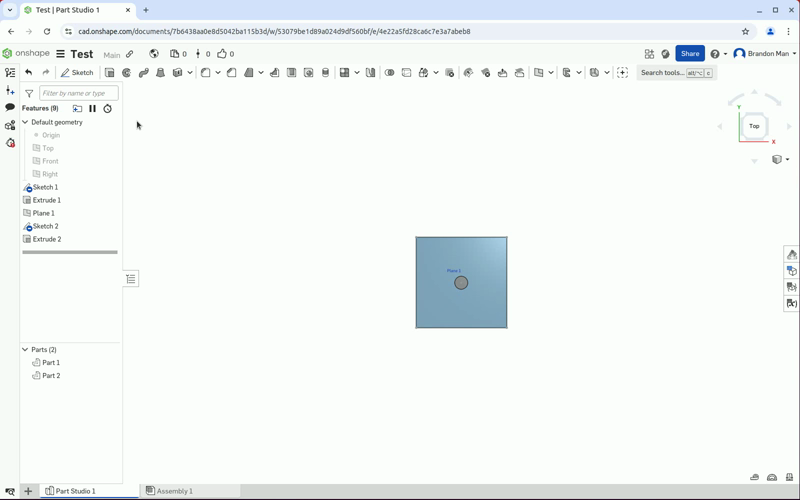
key(shift+h)
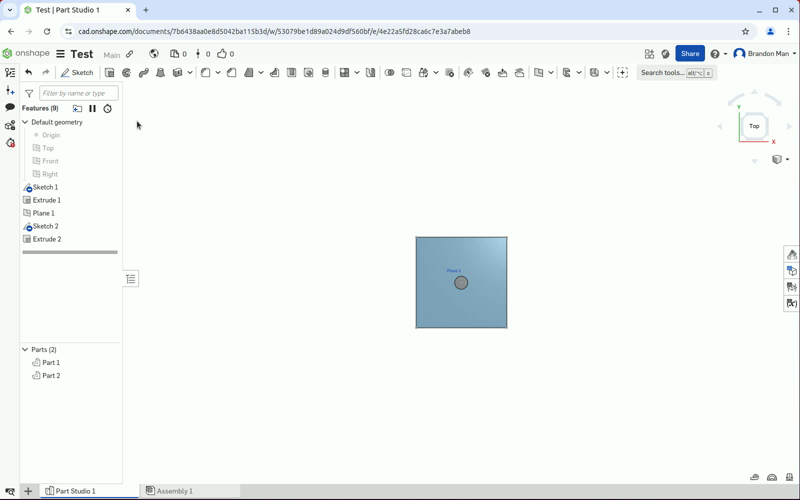
key(shift+7)
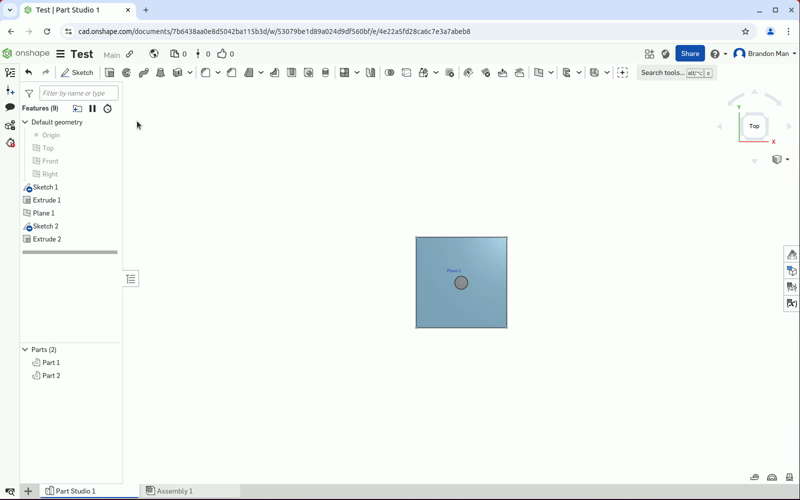
key(up, 3)
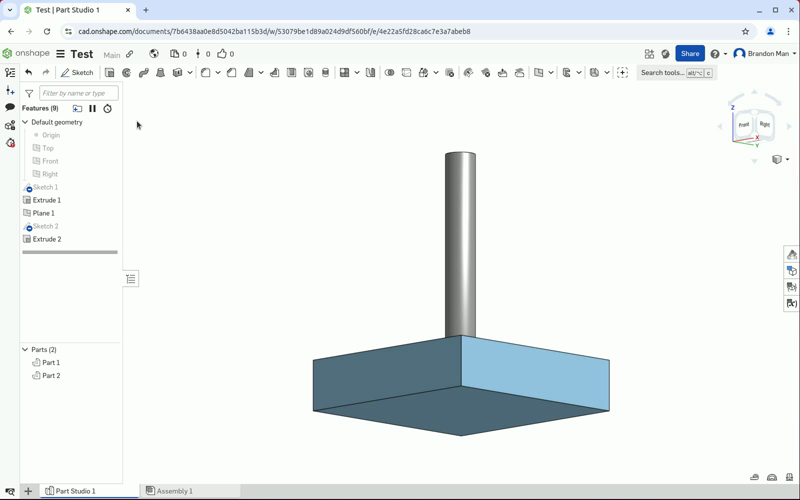
key(left, 3)
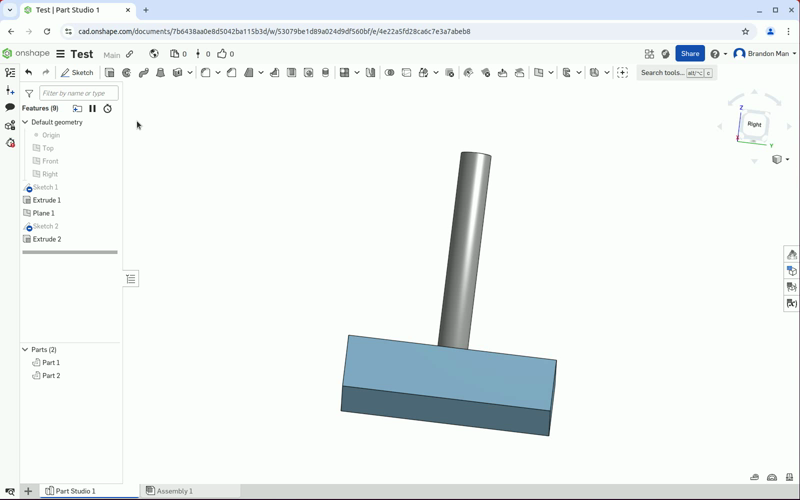
key(right, 3)
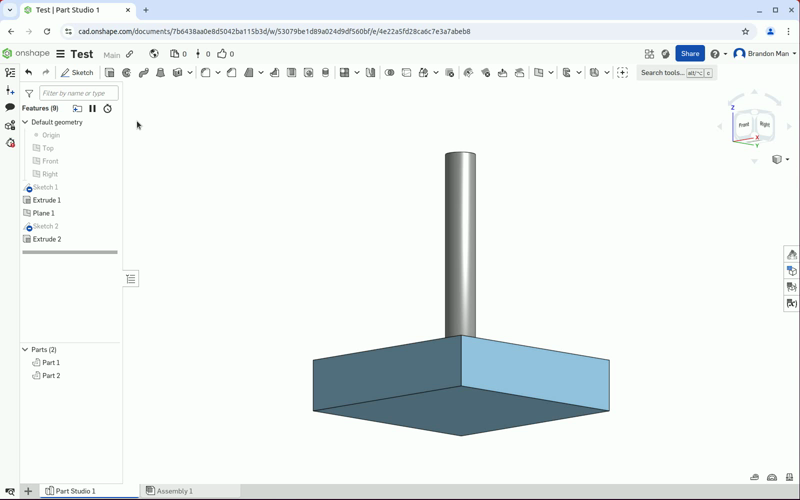
key(down, 3)
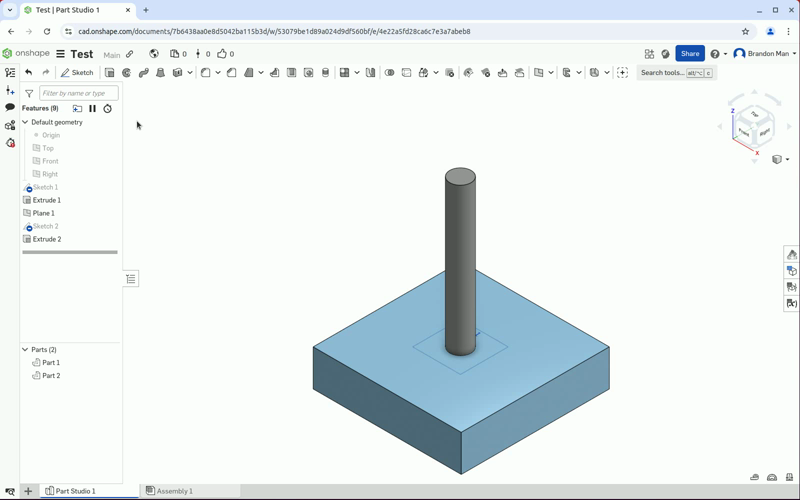
mouse_move(73, 189)
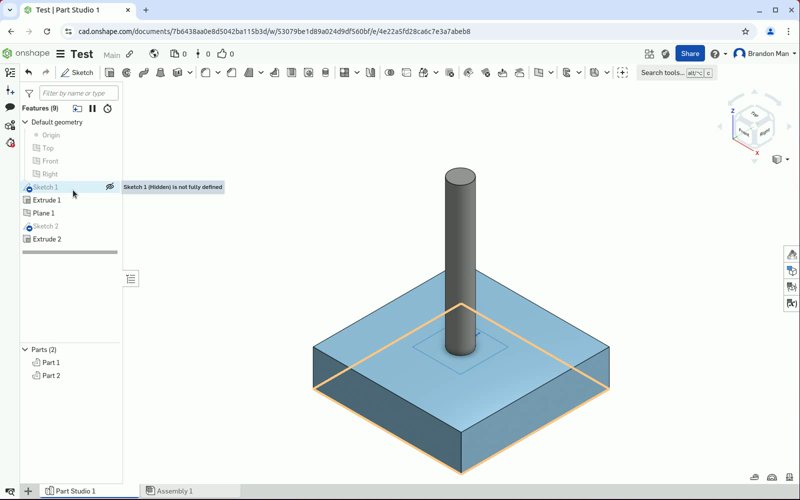
click(73, 189)